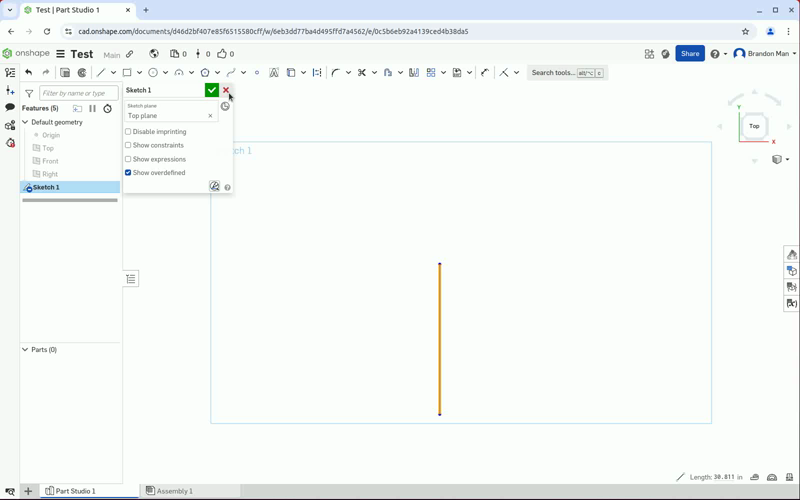
key(shift+h)
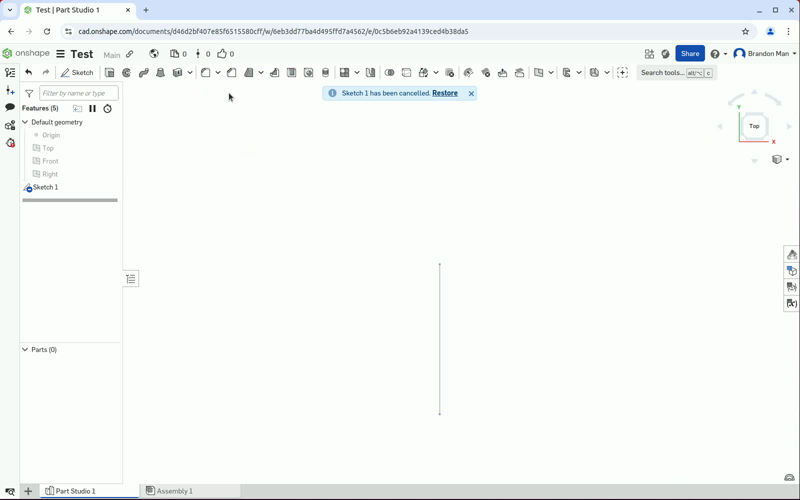
key(shift+s)
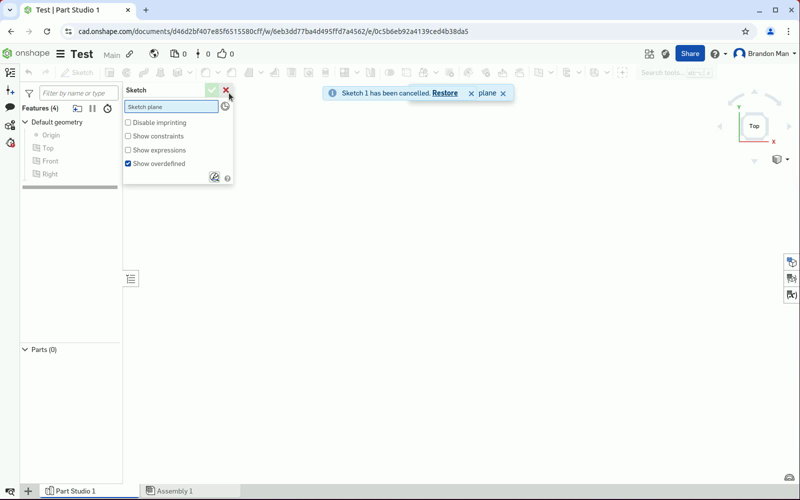
mouse_move(73, 150)
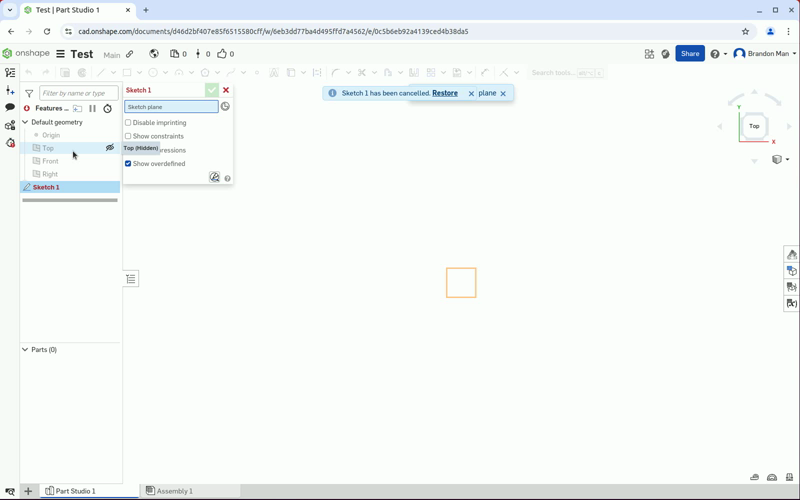
click(73, 150)
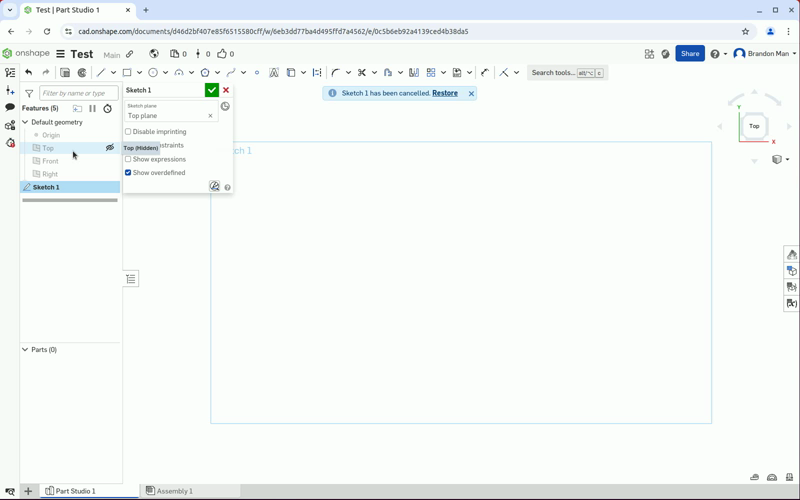
mouse_move(73, 352)
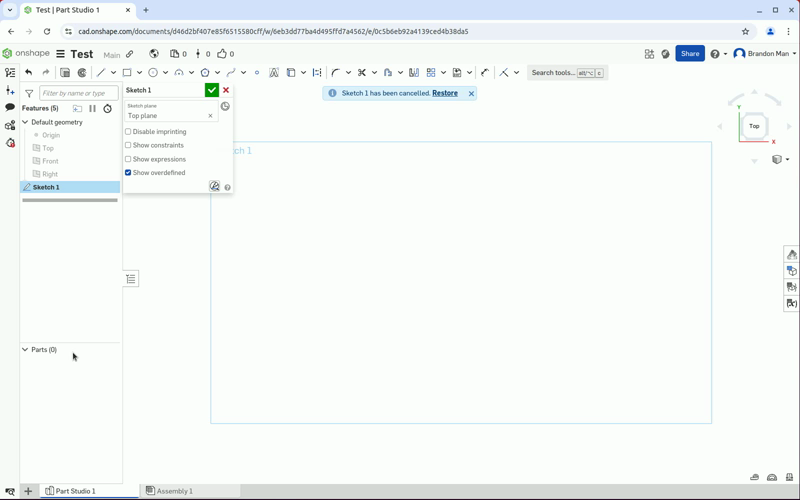
key(y)
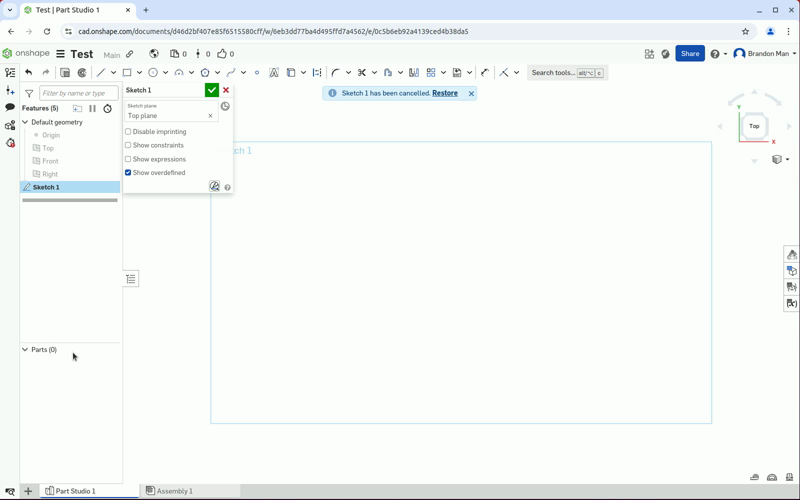
key(l)
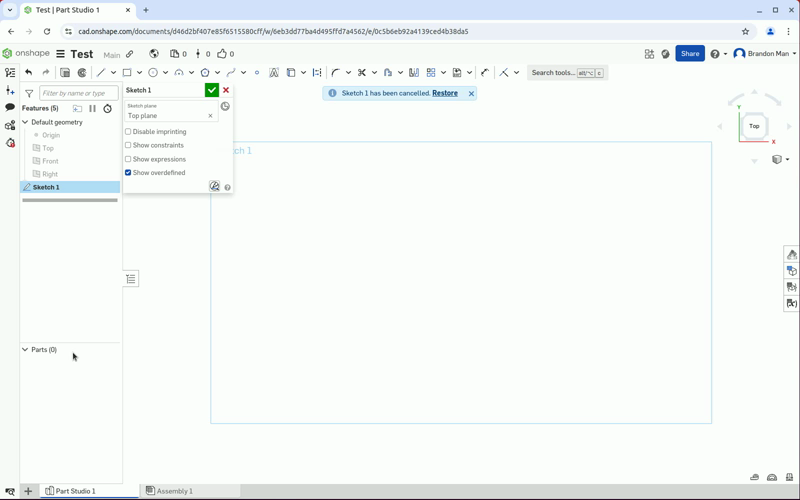
key_down(shift)
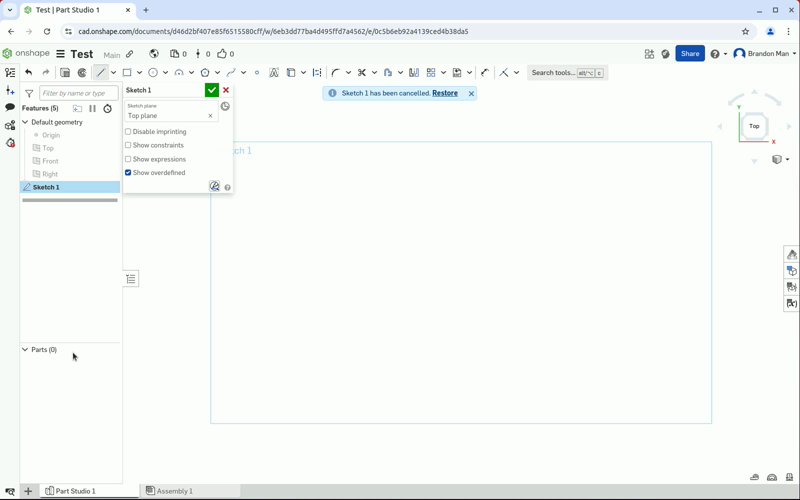
mouse_move(348, 319)
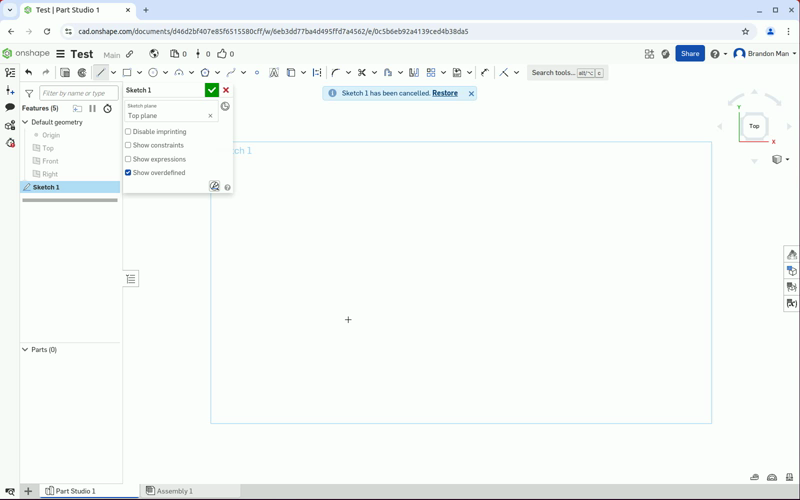
click(348, 319)
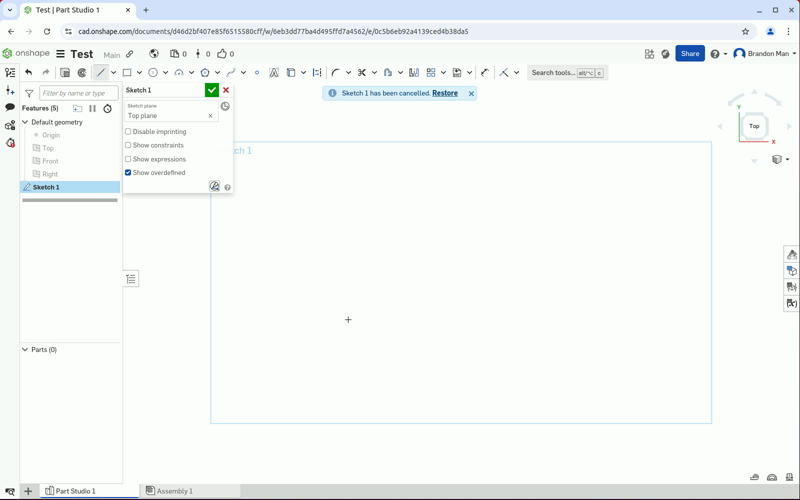
key_up(shift)
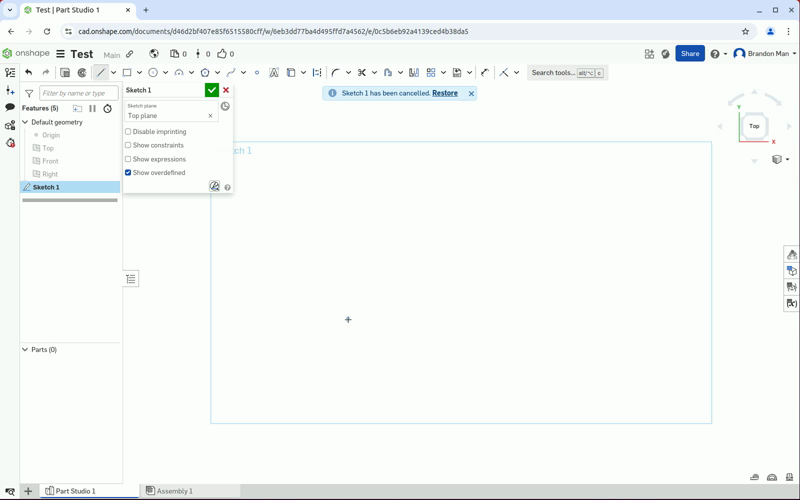
key_down(shift)
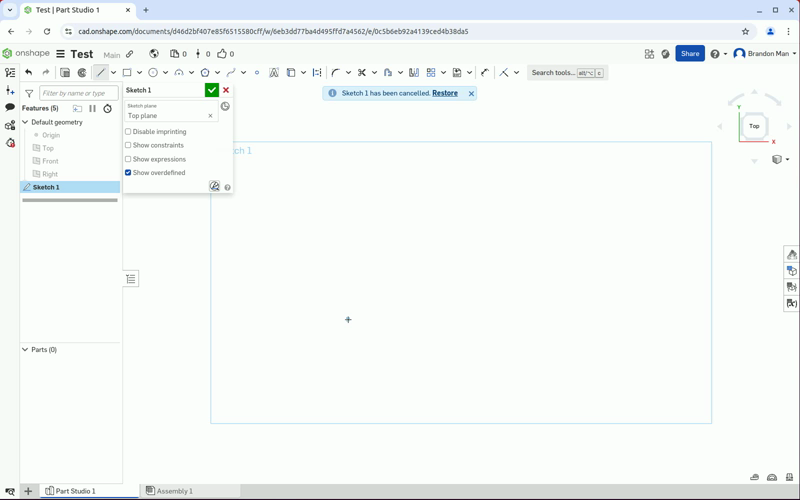
mouse_move(572, 319)
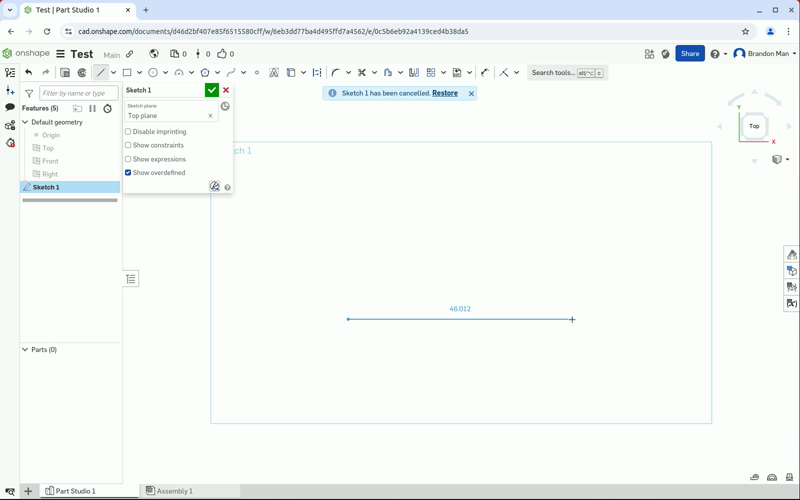
click(572, 319)
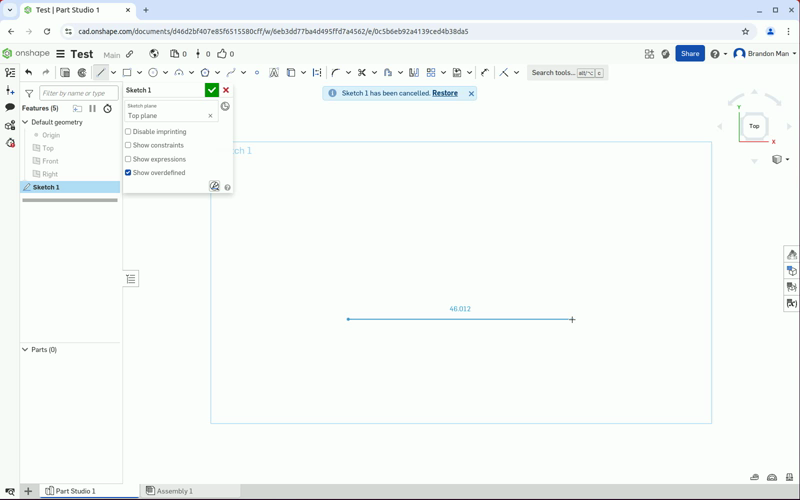
key_up(shift)
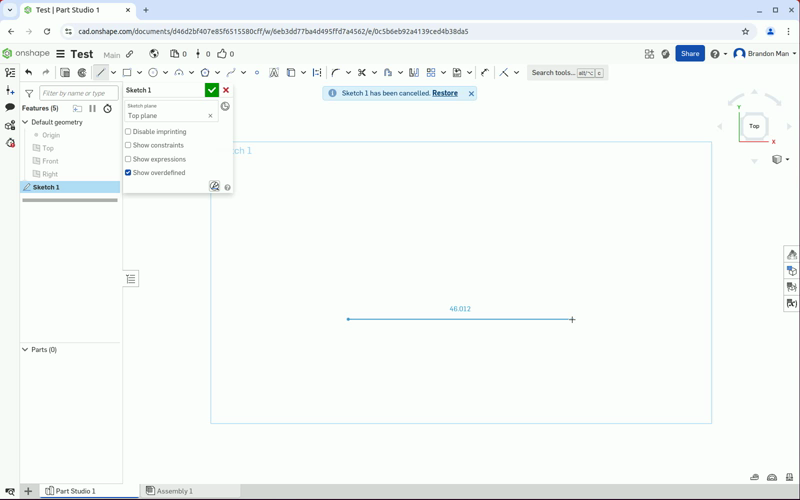
key_down(shift)
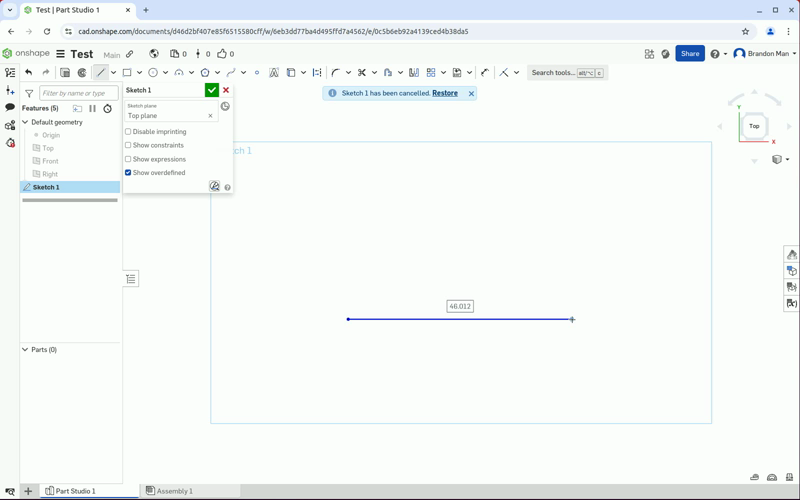
mouse_move(572, 246)
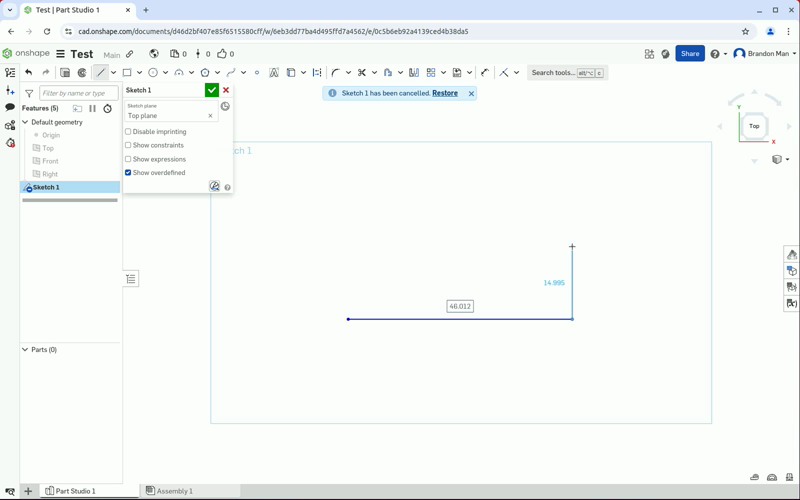
click(572, 246)
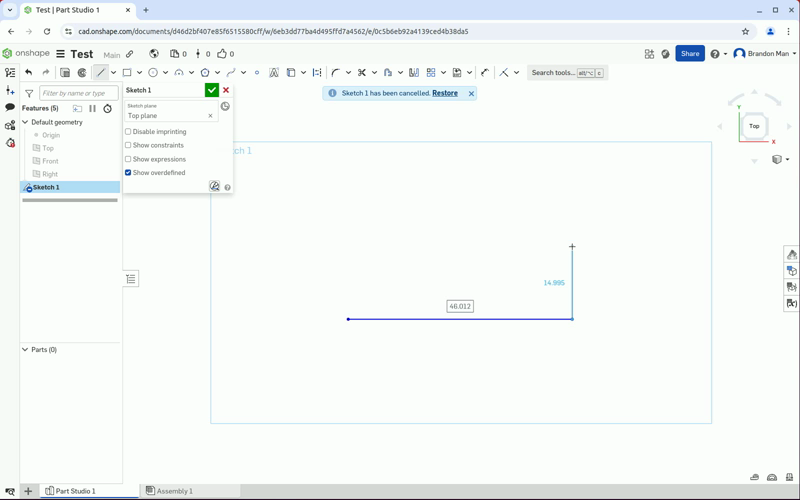
key_up(shift)
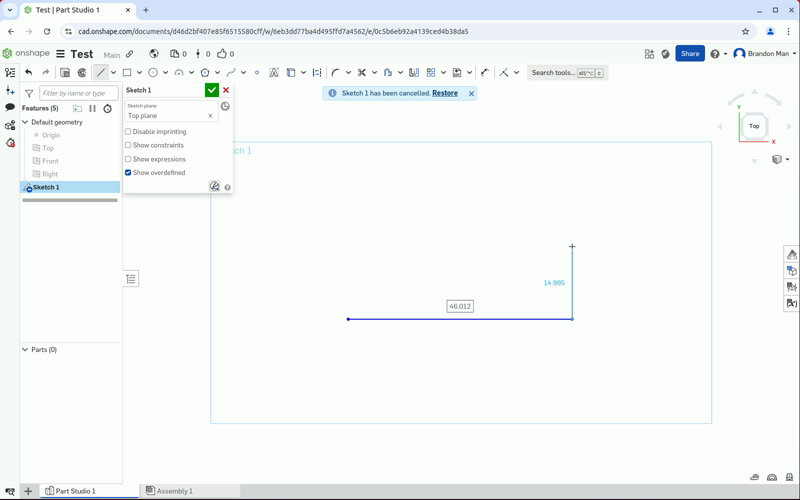
key_down(shift)
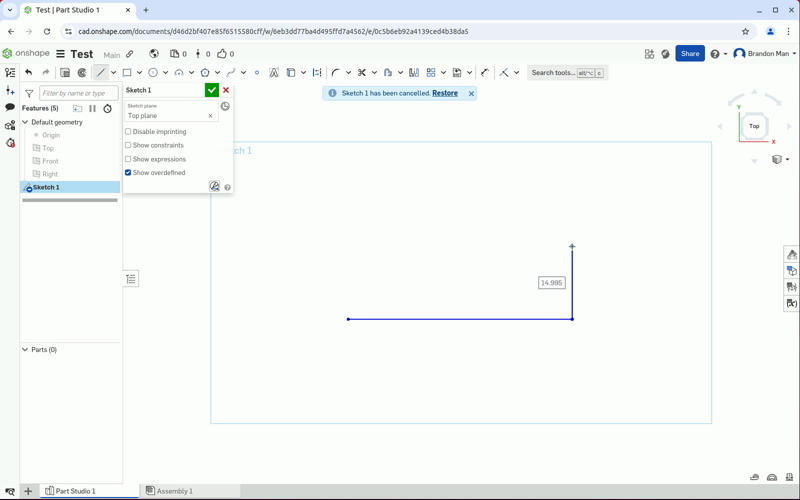
mouse_move(348, 246)
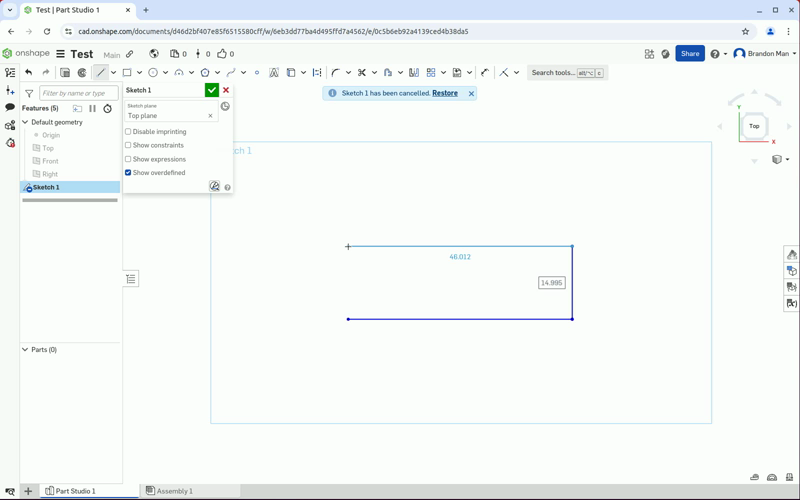
click(348, 246)
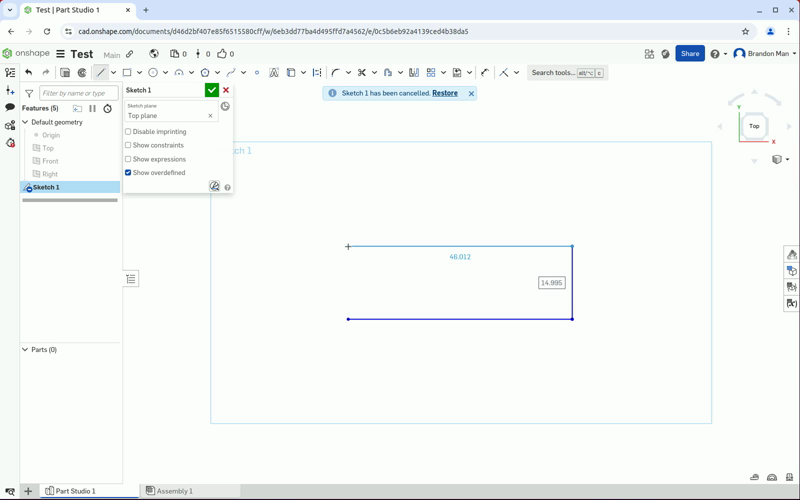
key_up(shift)
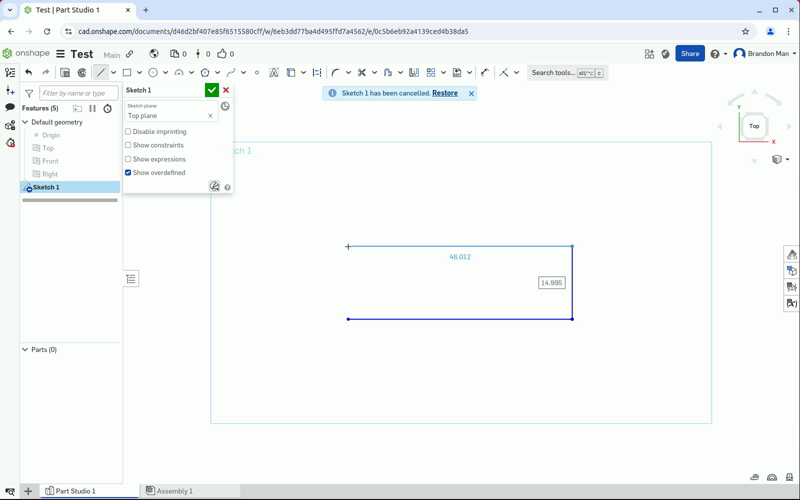
key_down(shift)
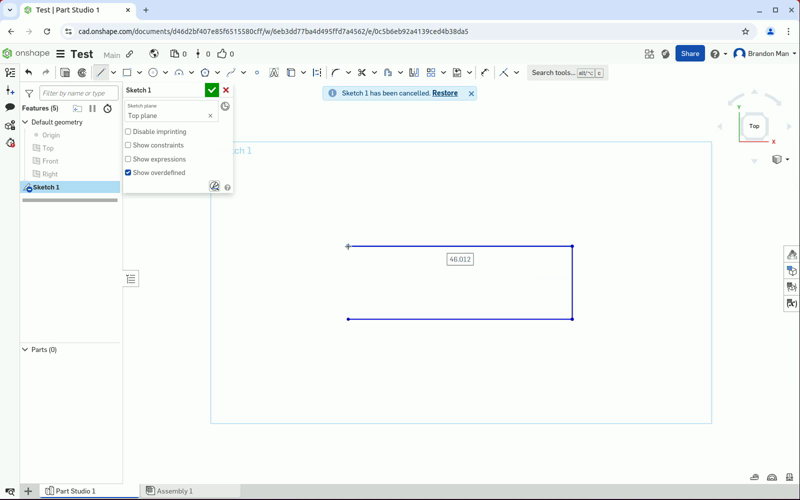
mouse_move(348, 319)
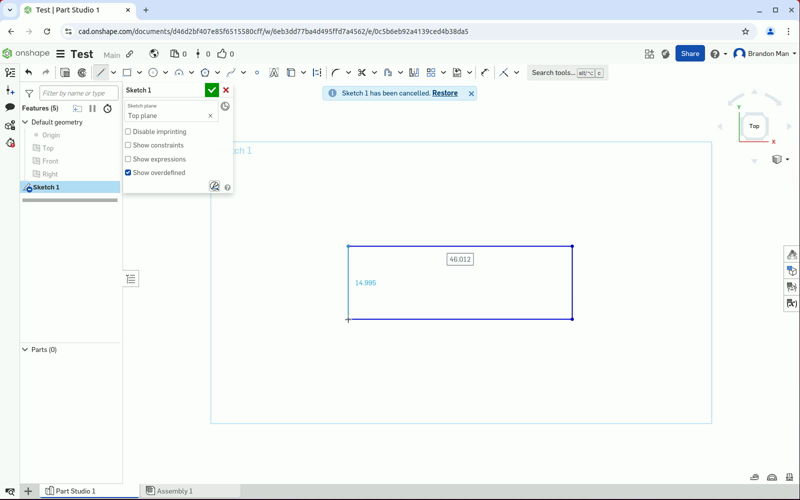
key_up(shift)
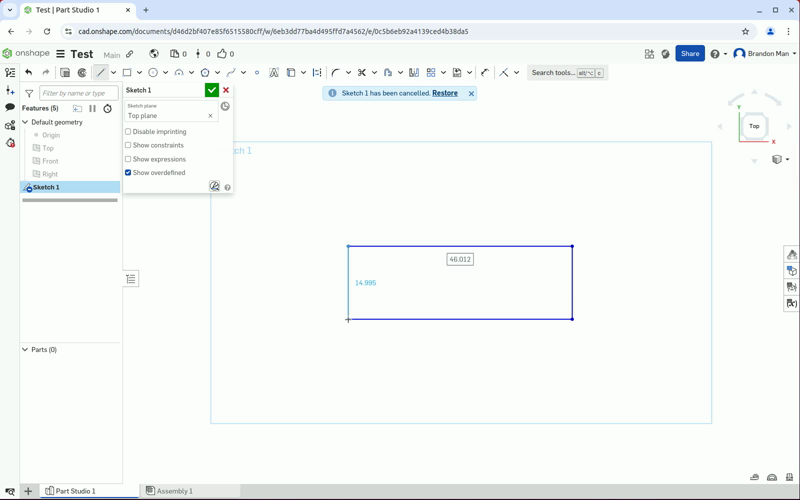
click(348, 319)
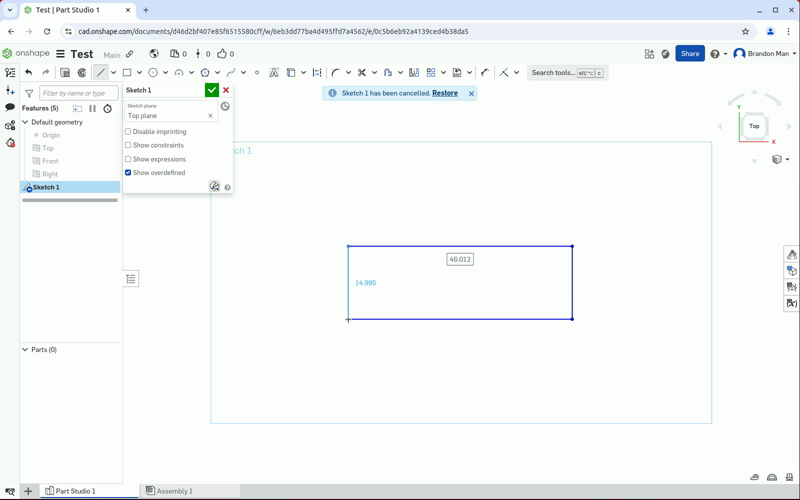
key(esc)
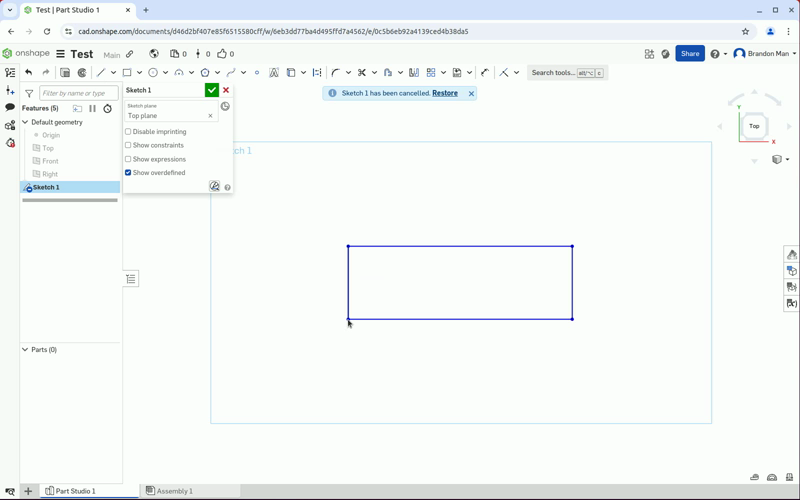
mouse_move(529, 262)
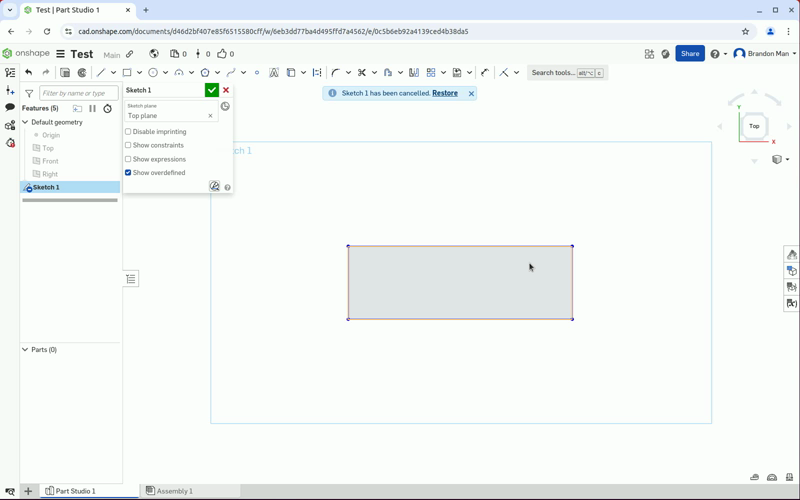
click(529, 262)
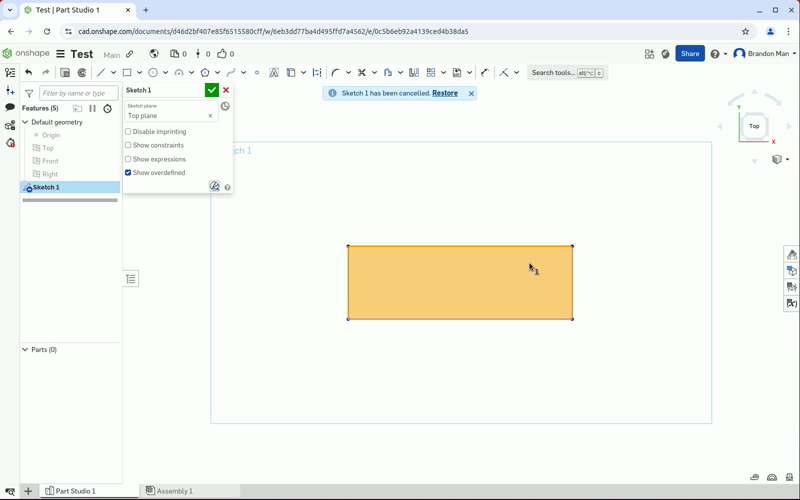
mouse_move(73, 352)
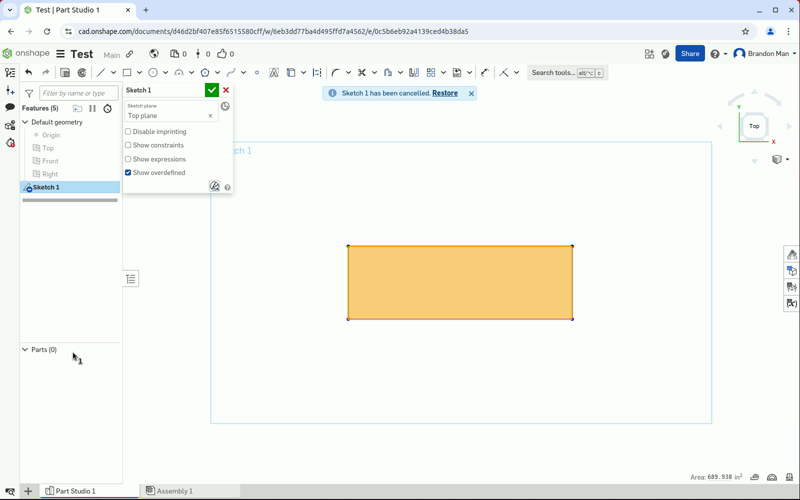
key(shift+y)
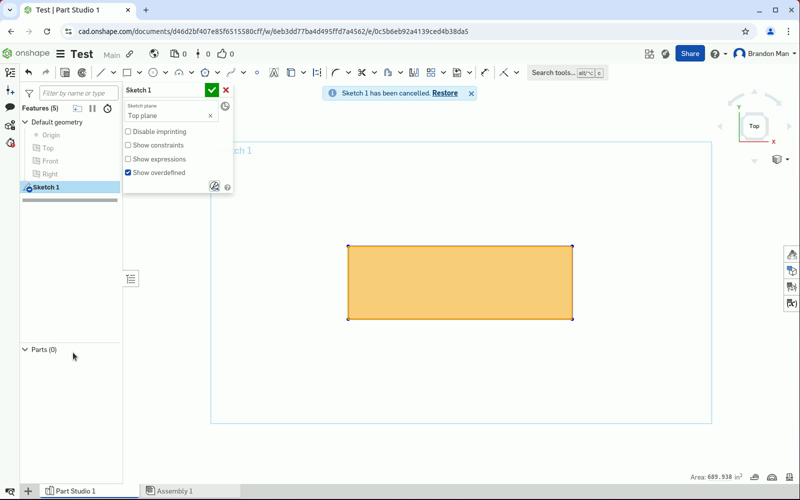
key(shift+e)
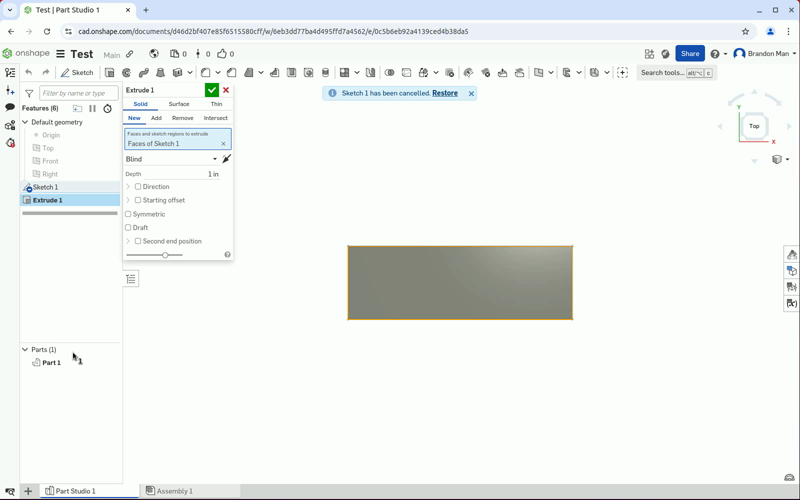
mouse_move(143, 106)
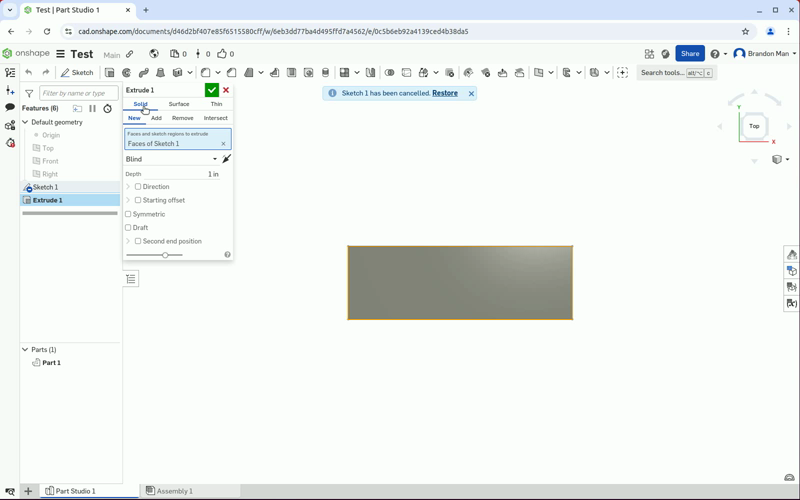
click(143, 106)
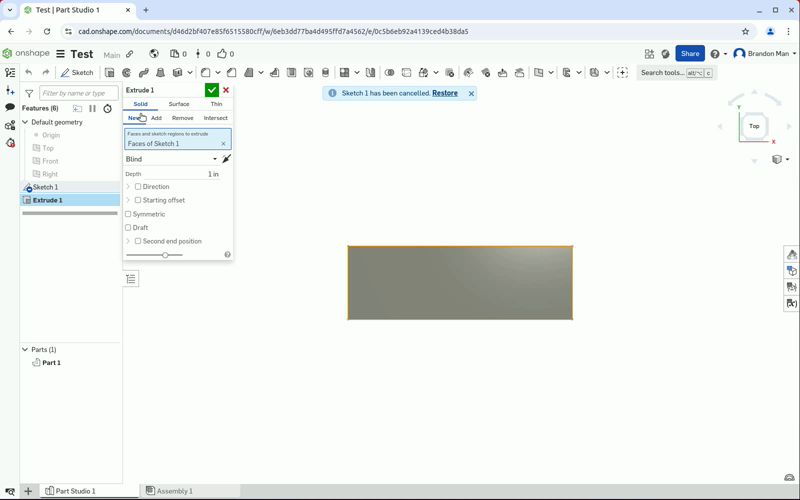
mouse_move(137, 120)
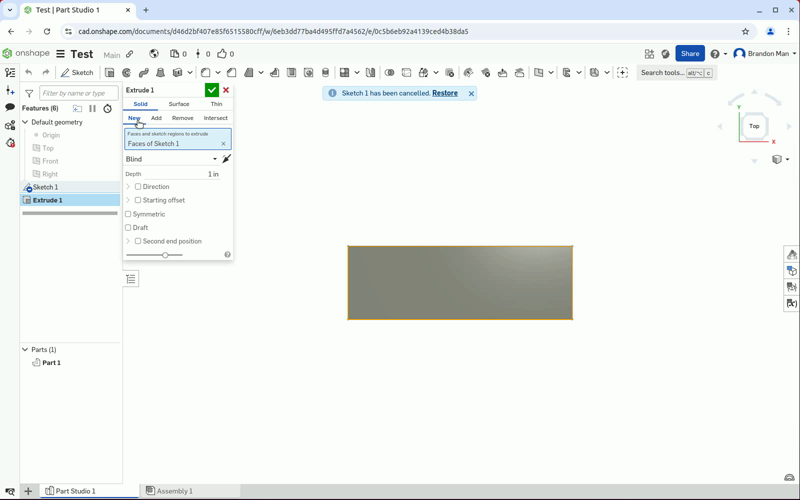
click(137, 120)
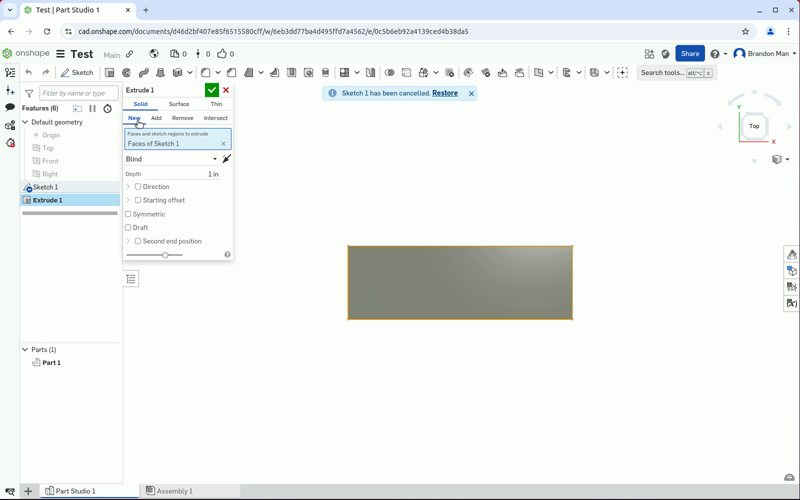
key(tab, 4)
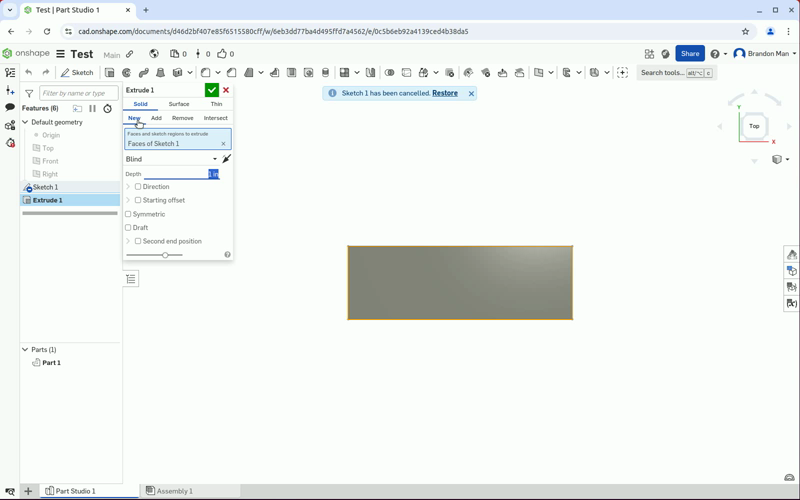
text(3.851)
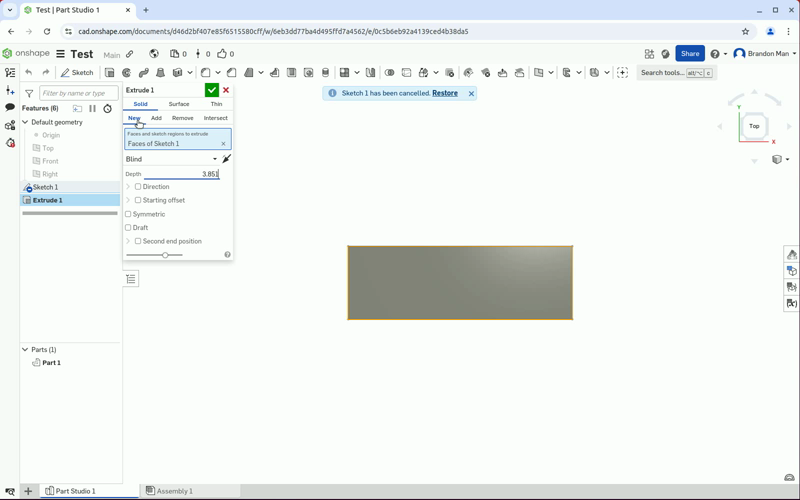
key(enter)
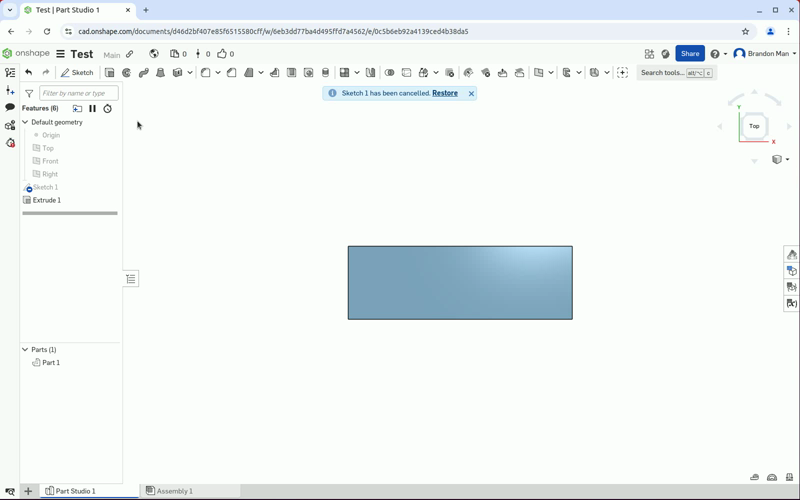
key(shift+h)
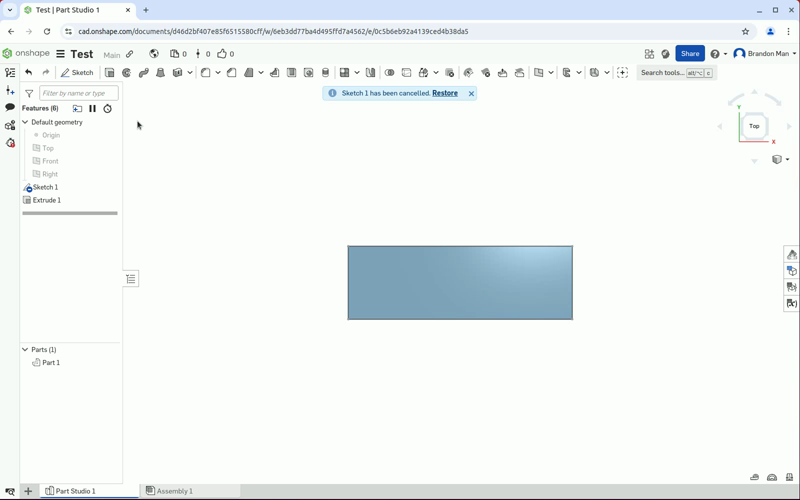
key(shift+h)
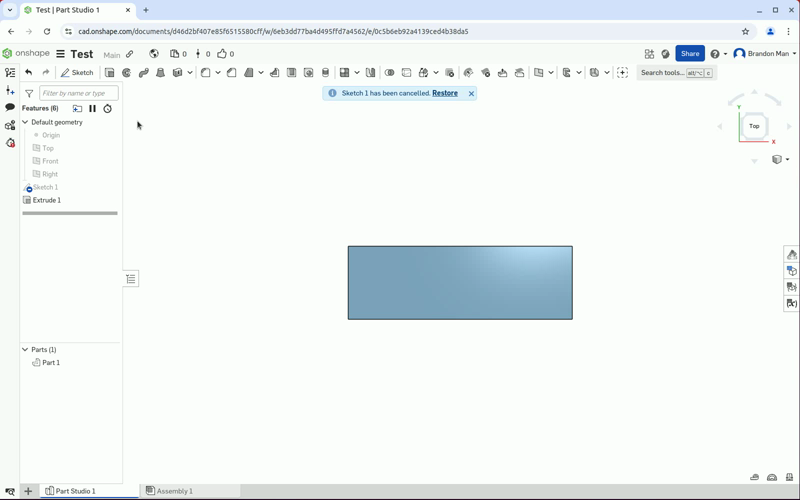
mouse_move(73, 189)
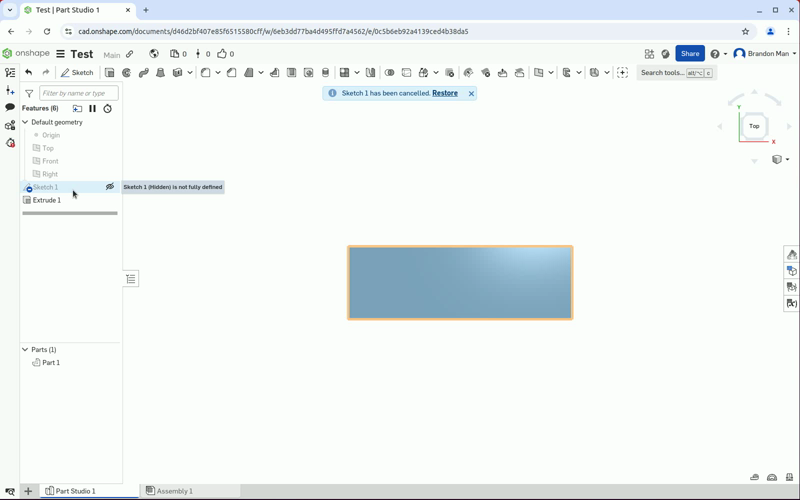
click(73, 189)
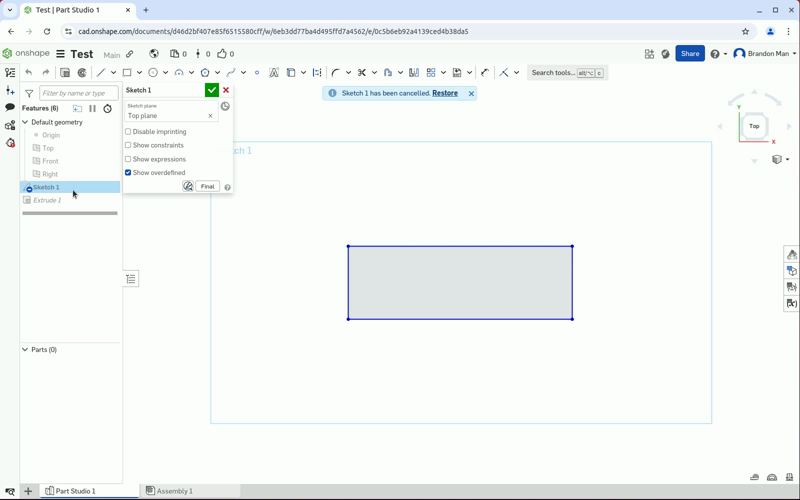
mouse_move(229, 92)
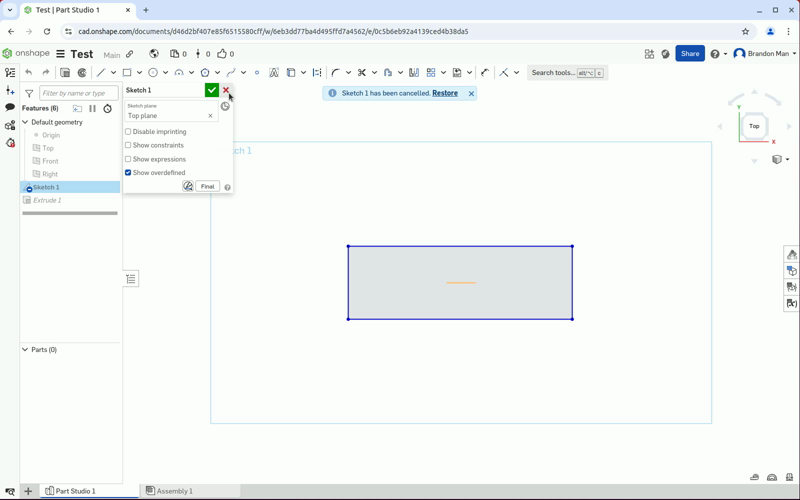
click(229, 92)
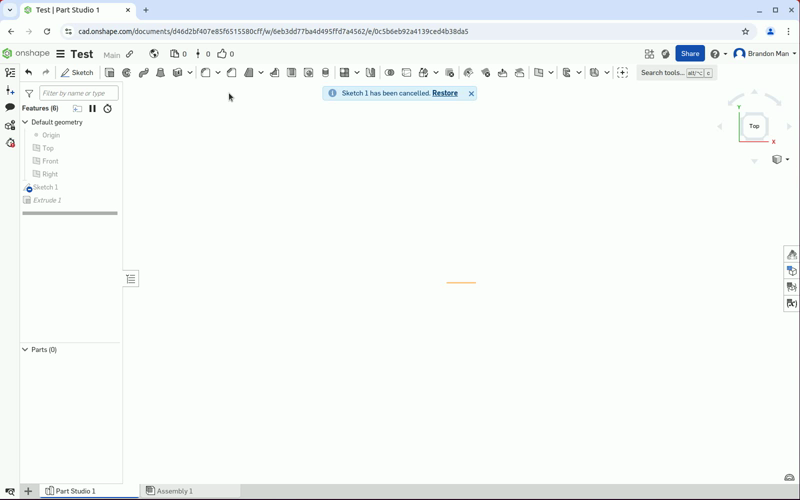
mouse_move(541, 75)
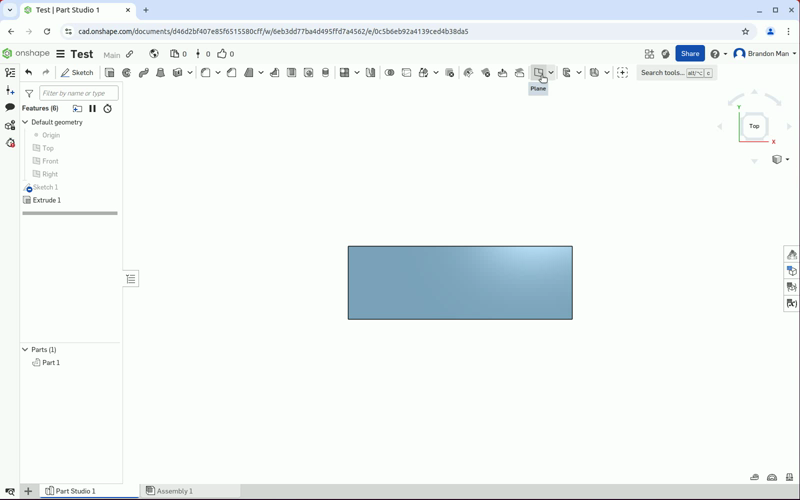
click(541, 75)
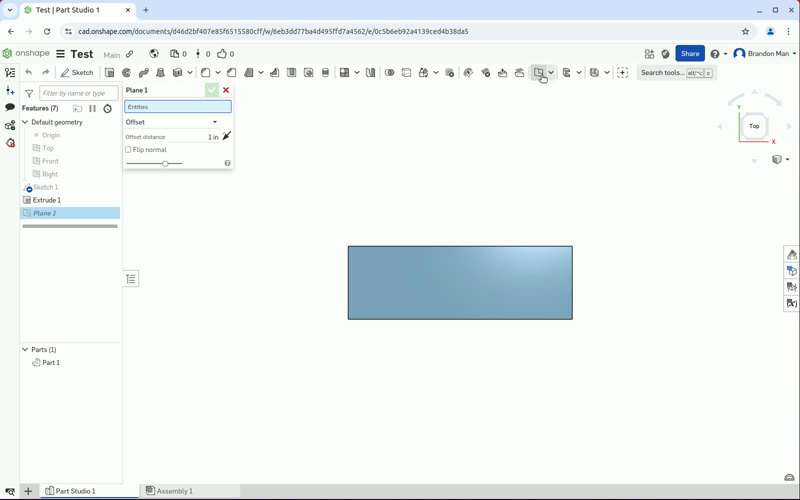
mouse_move(73, 150)
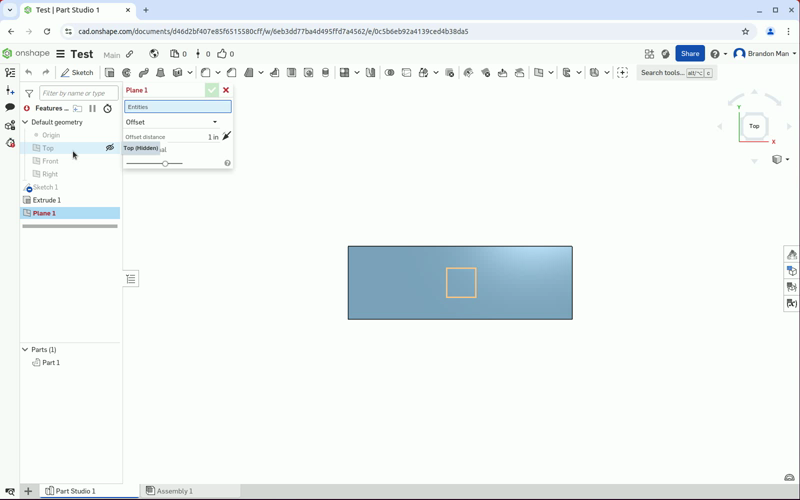
click(73, 150)
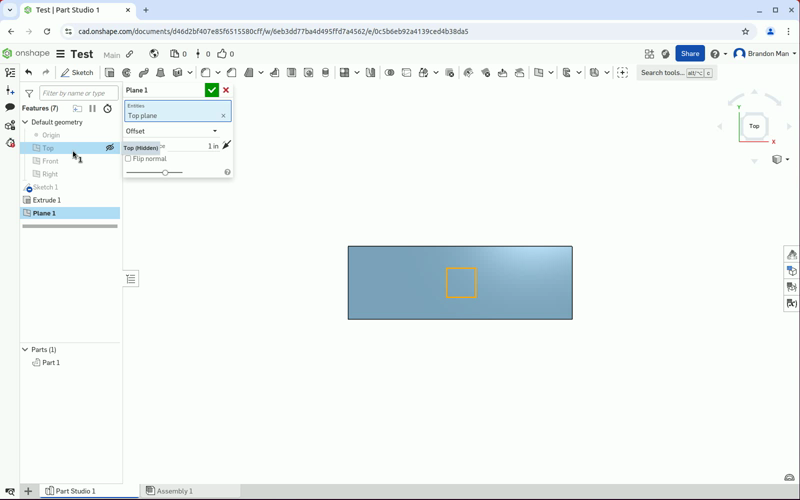
key(tab, 2)
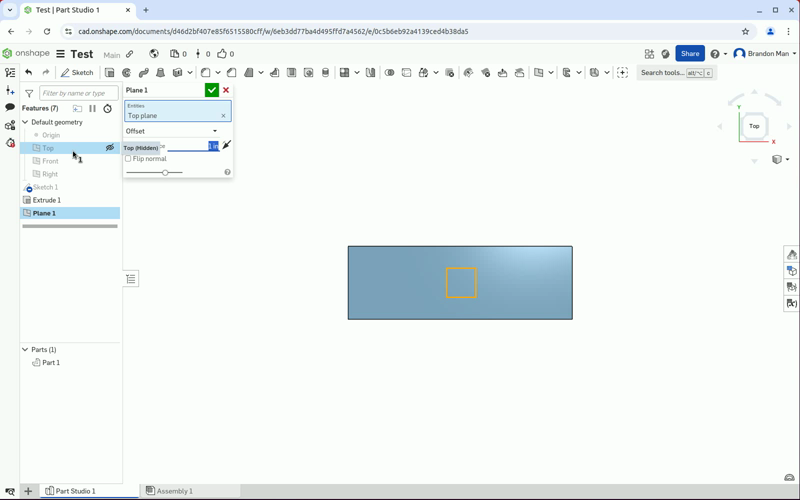
text(3.851)
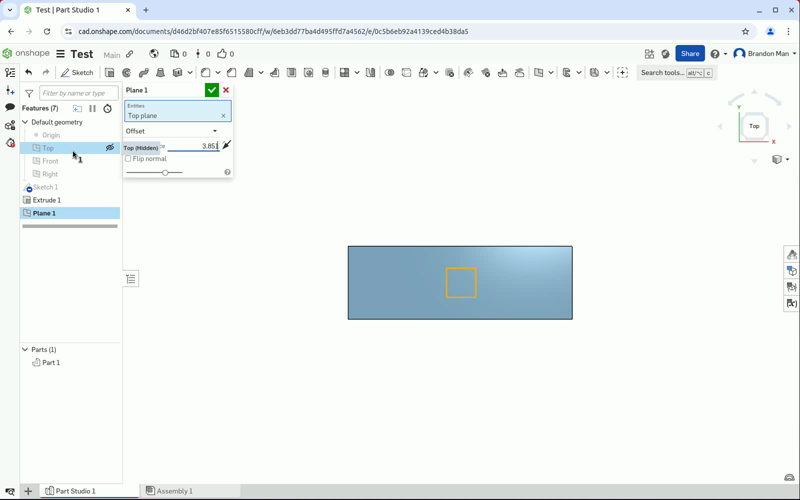
key(enter, 2)
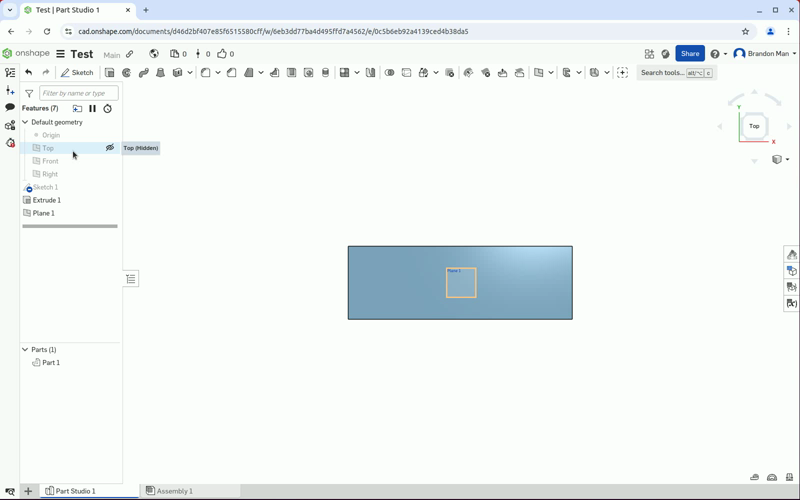
key(shift+s)
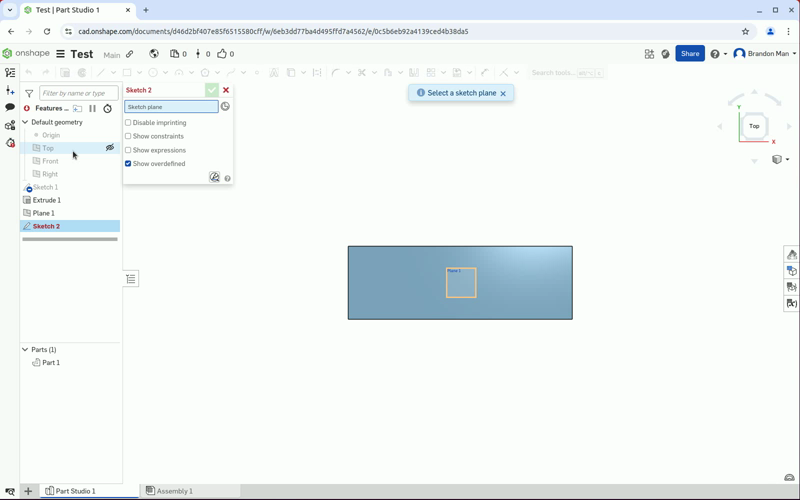
mouse_move(73, 215)
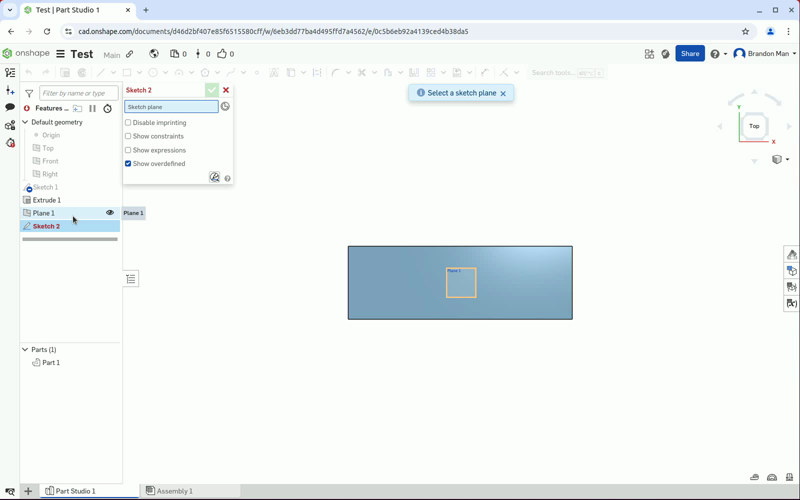
click(73, 215)
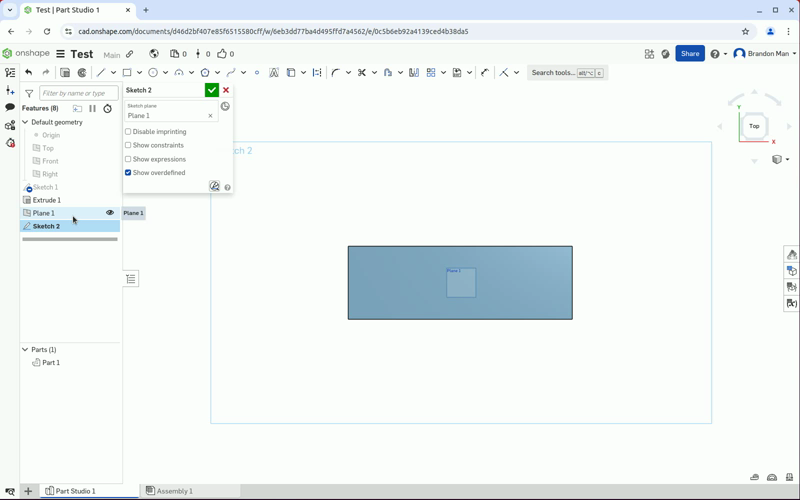
mouse_move(73, 352)
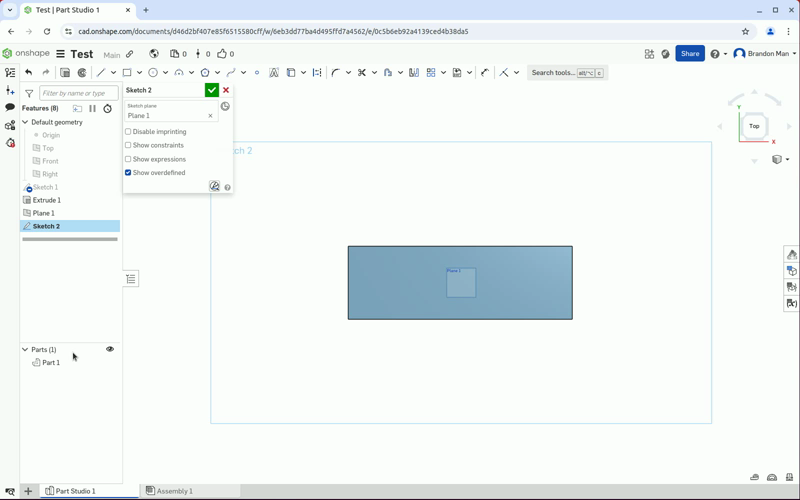
key(y)
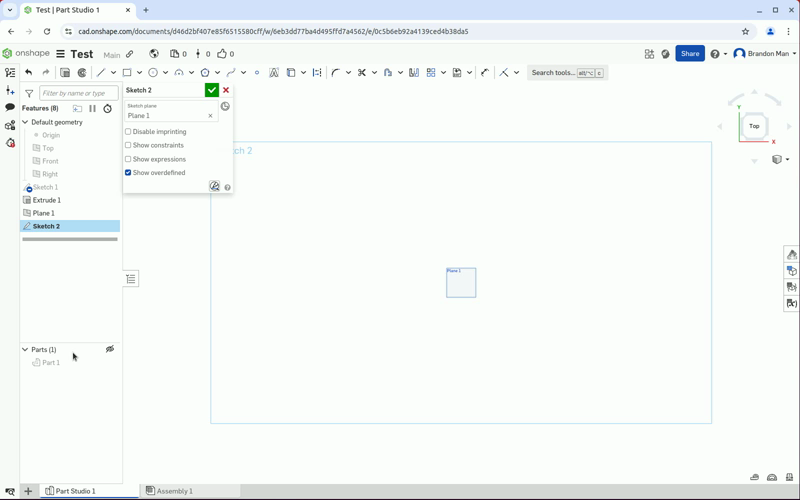
key(l)
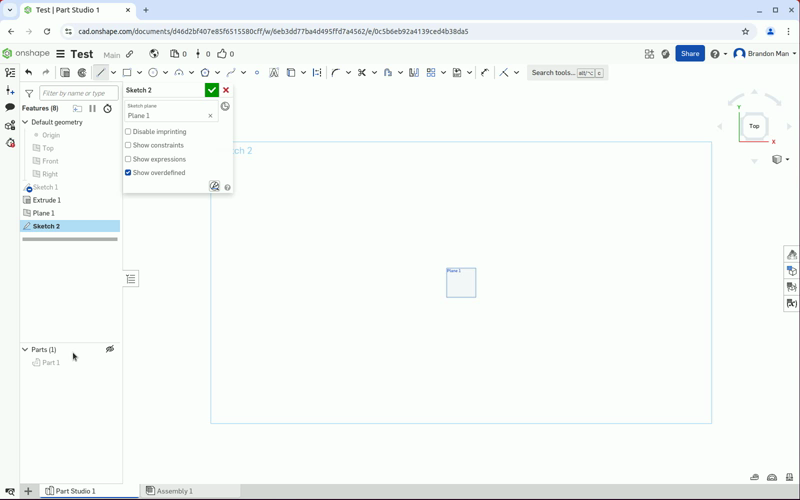
key_down(shift)
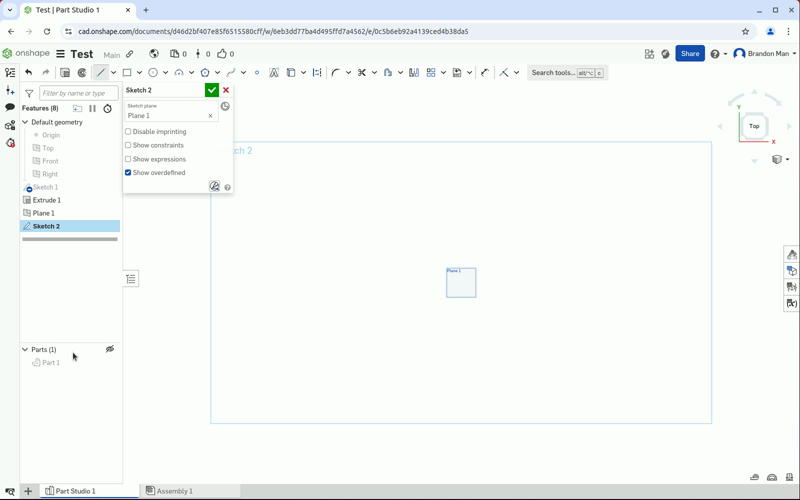
mouse_move(348, 319)
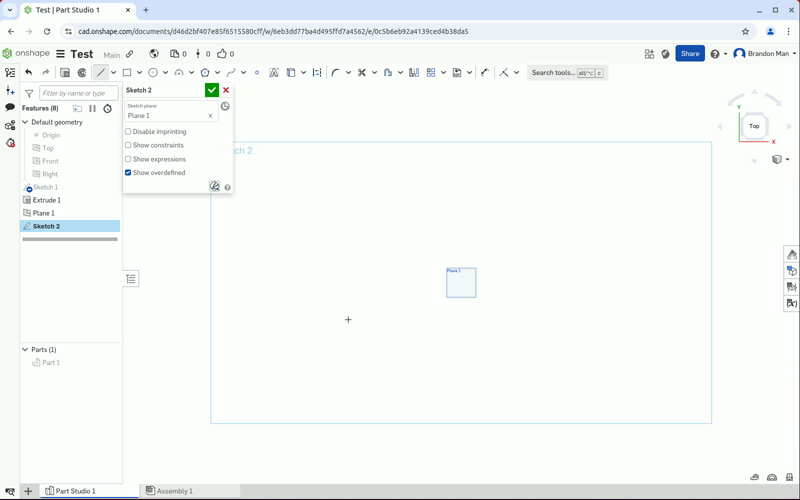
click(348, 319)
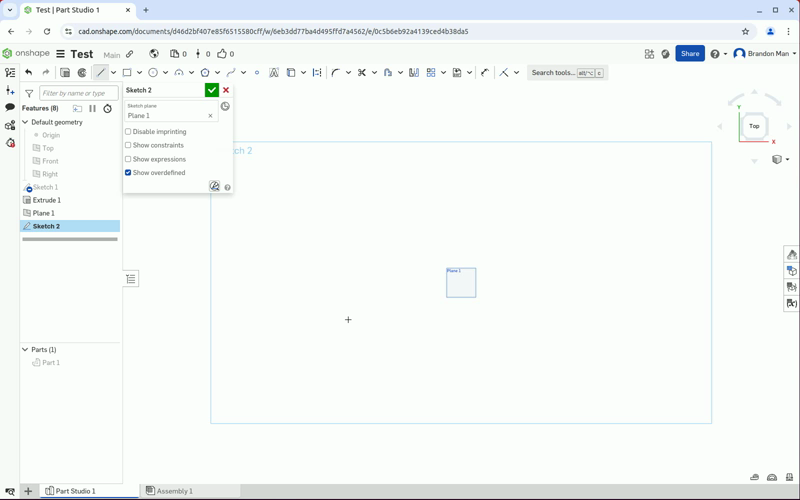
key_up(shift)
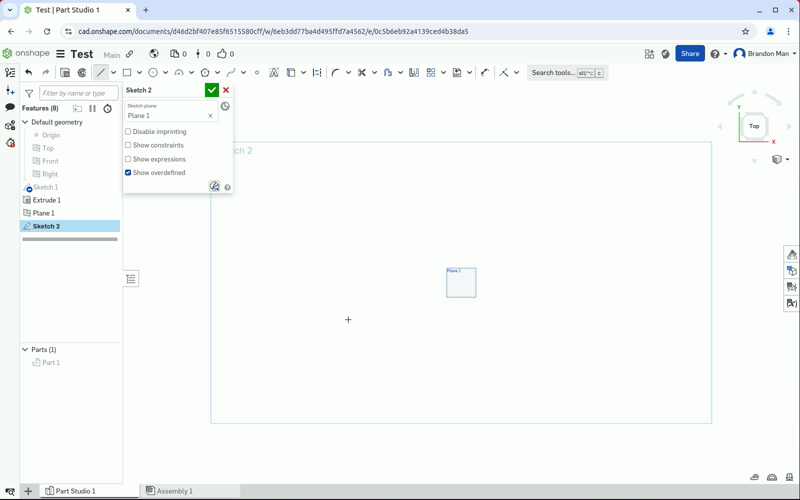
key_down(shift)
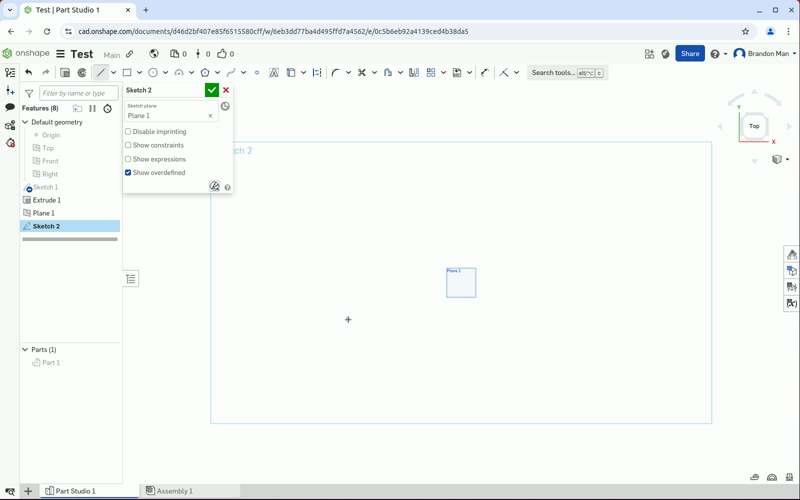
mouse_move(378, 319)
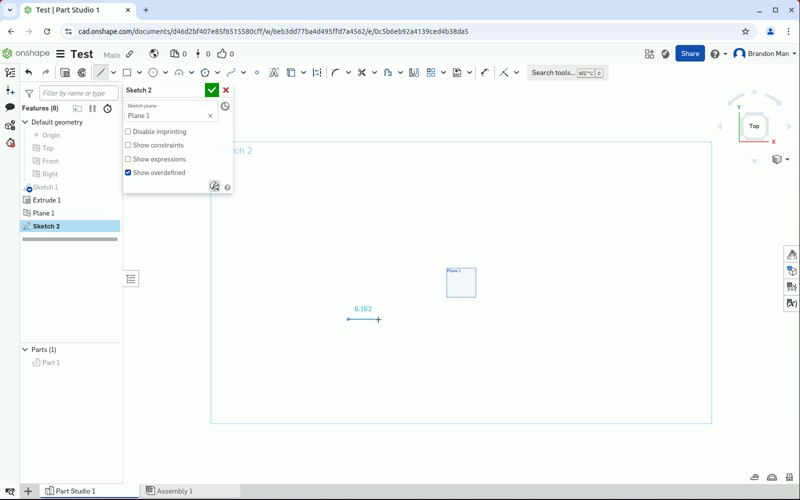
mouse_move(368, 319)
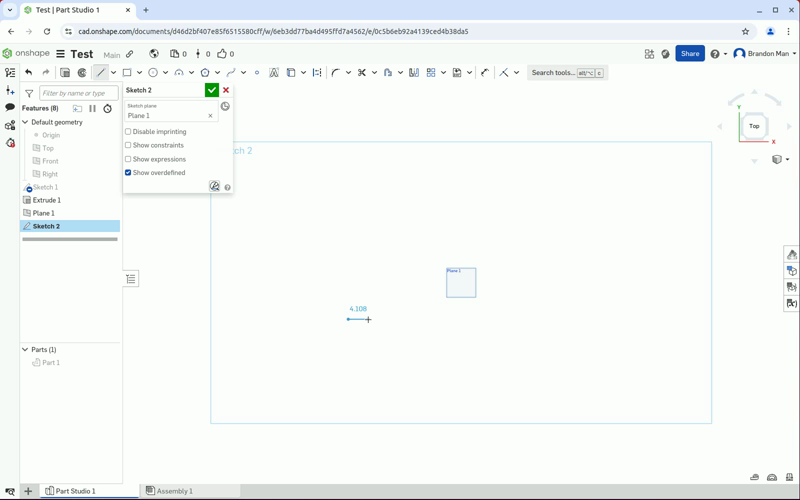
click(368, 319)
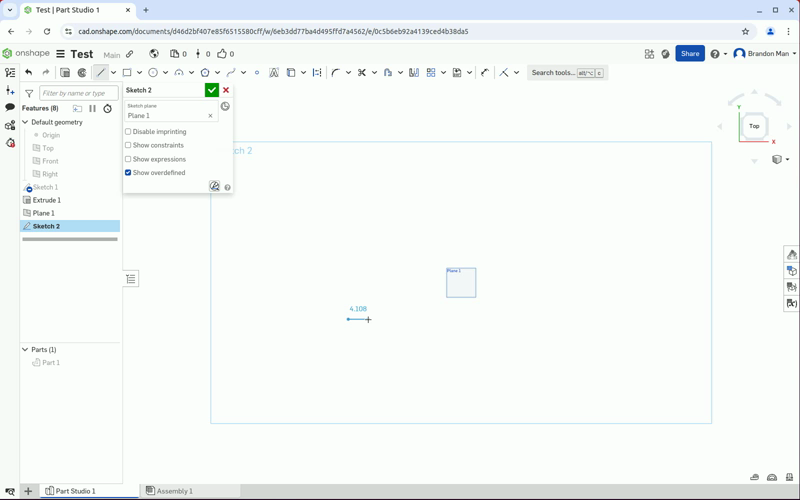
key_up(shift)
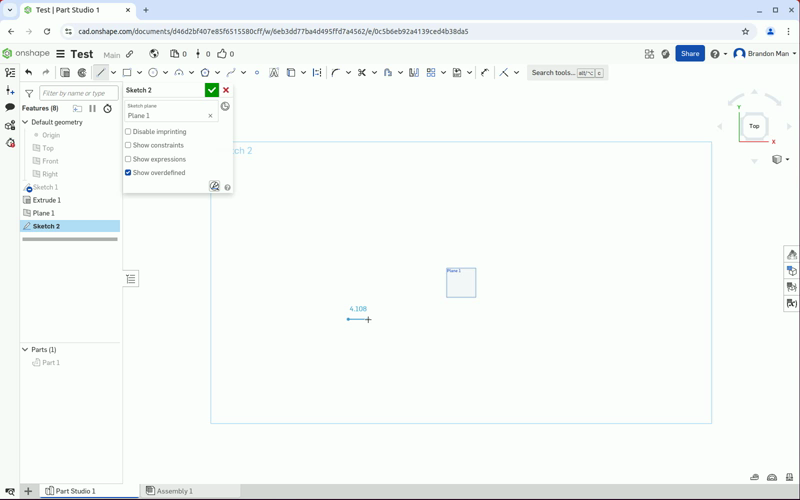
key_down(shift)
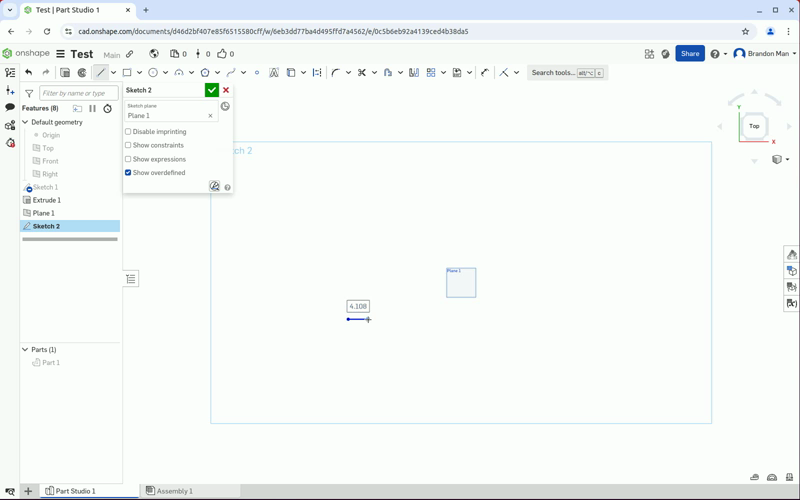
mouse_move(398, 319)
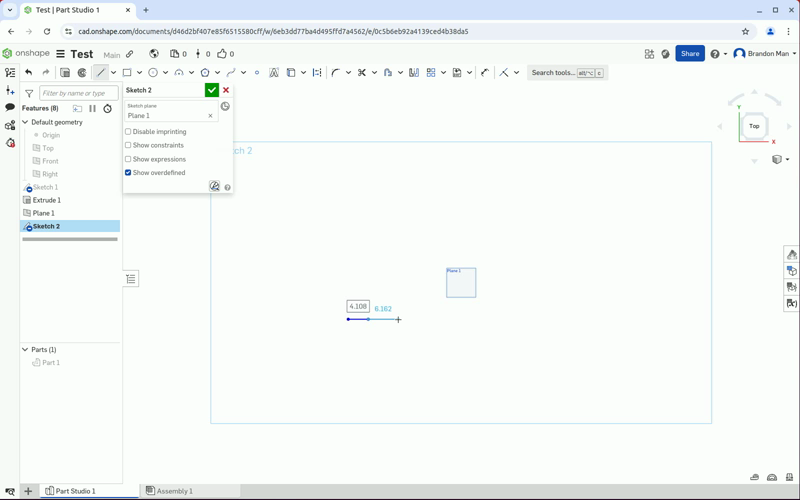
mouse_move(368, 299)
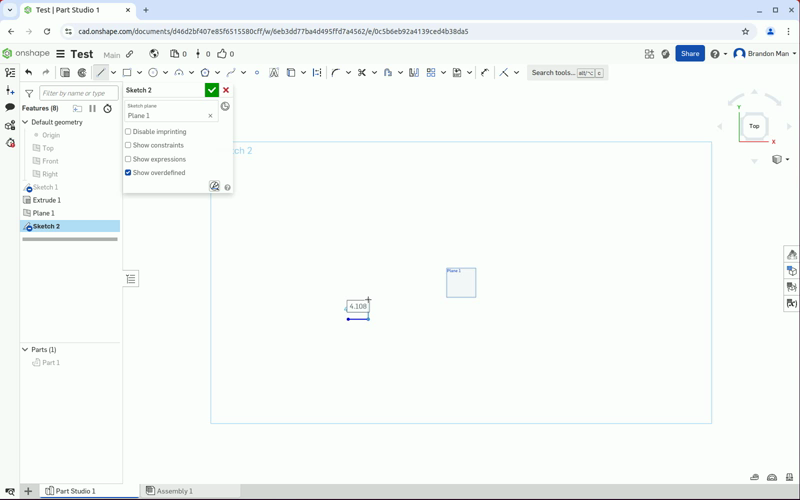
click(368, 299)
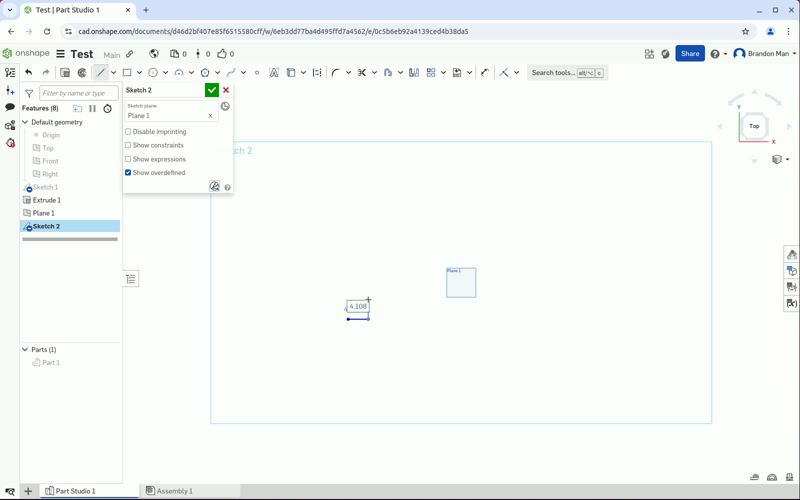
key_up(shift)
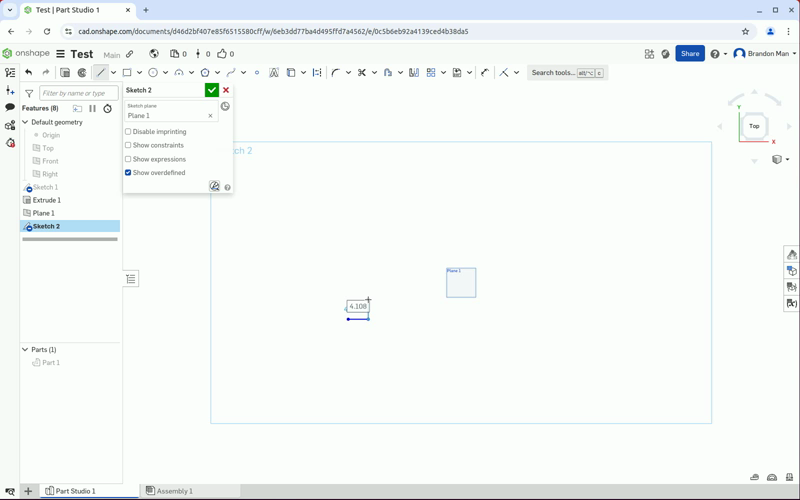
key_down(shift)
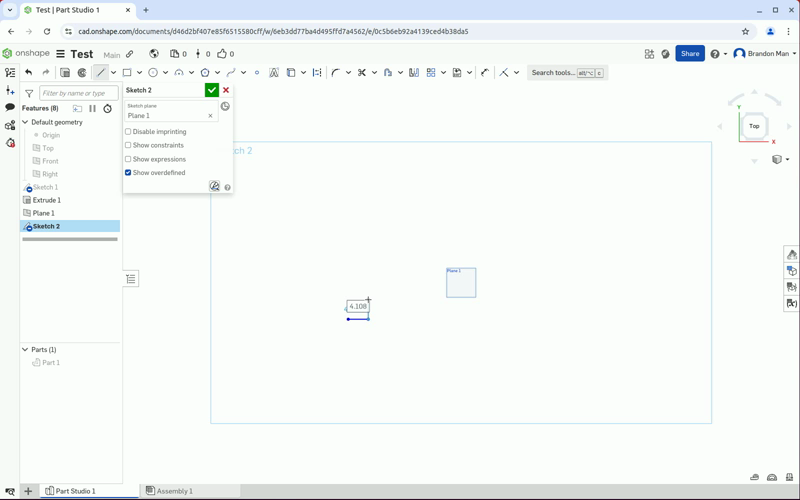
mouse_move(398, 299)
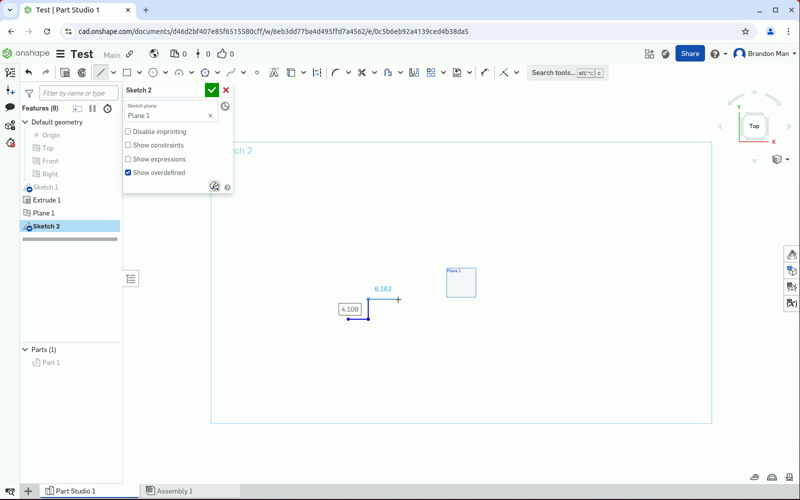
mouse_move(348, 299)
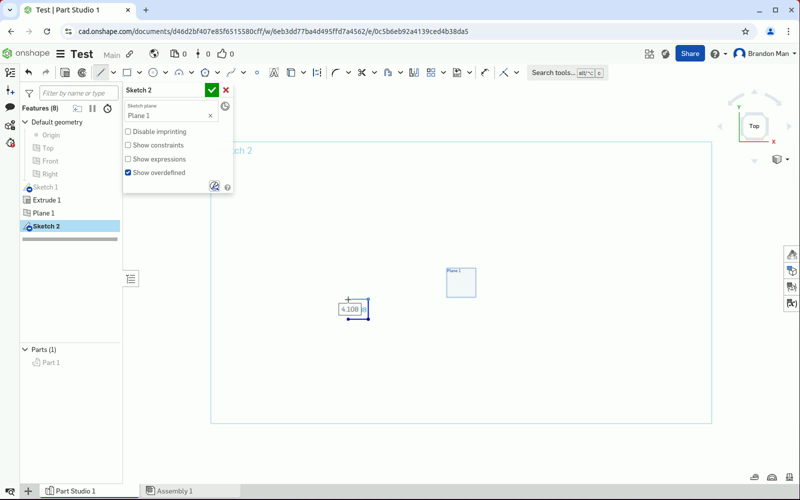
click(348, 299)
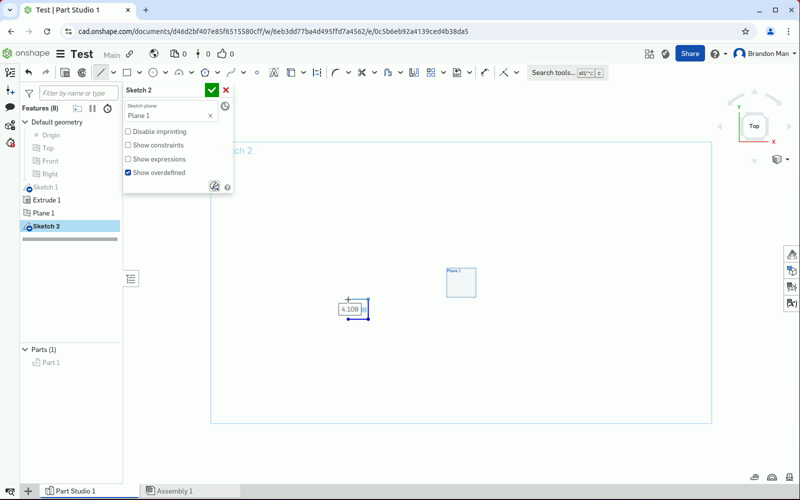
key_up(shift)
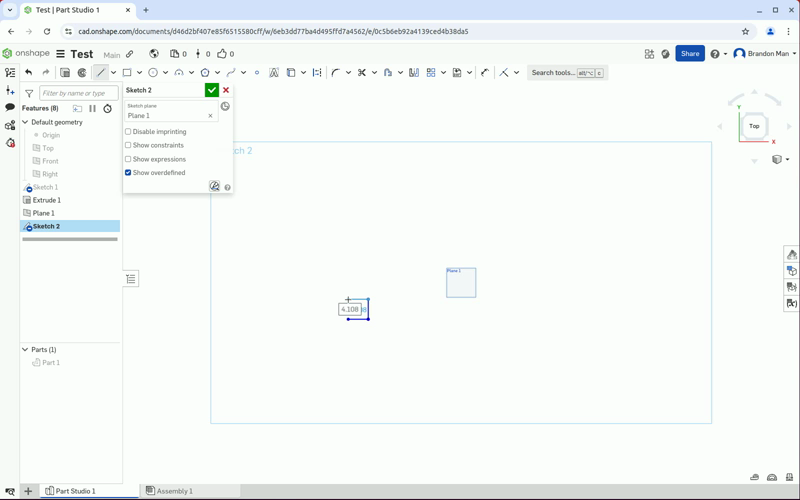
mouse_move(378, 299)
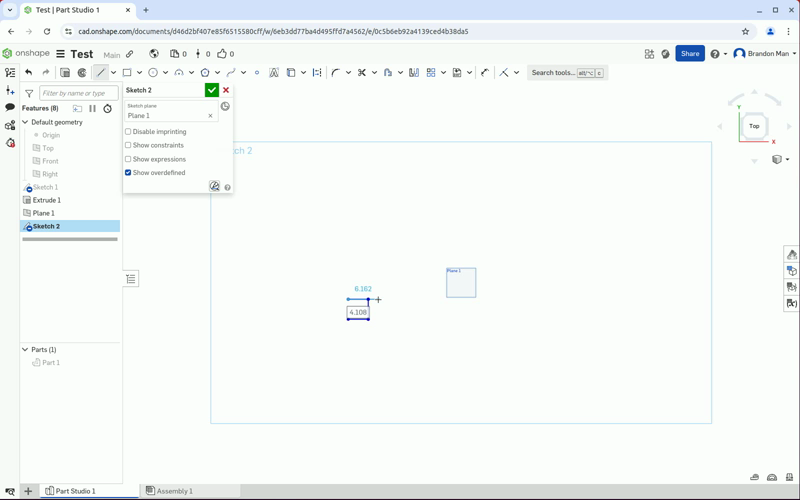
key_down(shift)
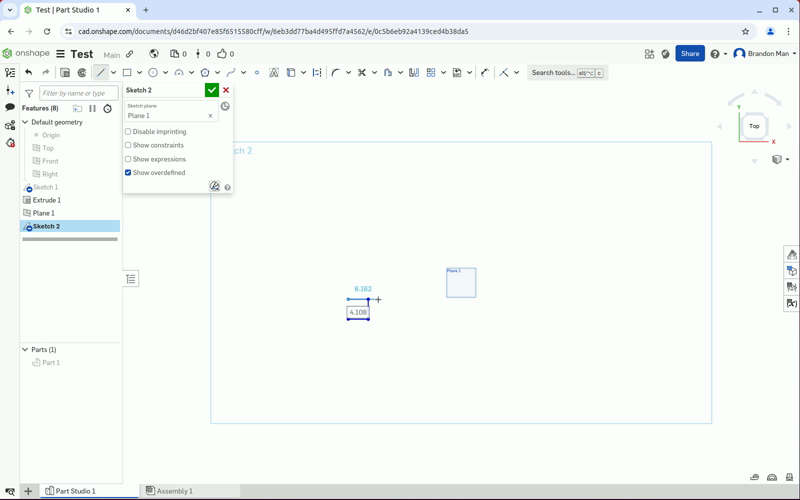
mouse_move(348, 319)
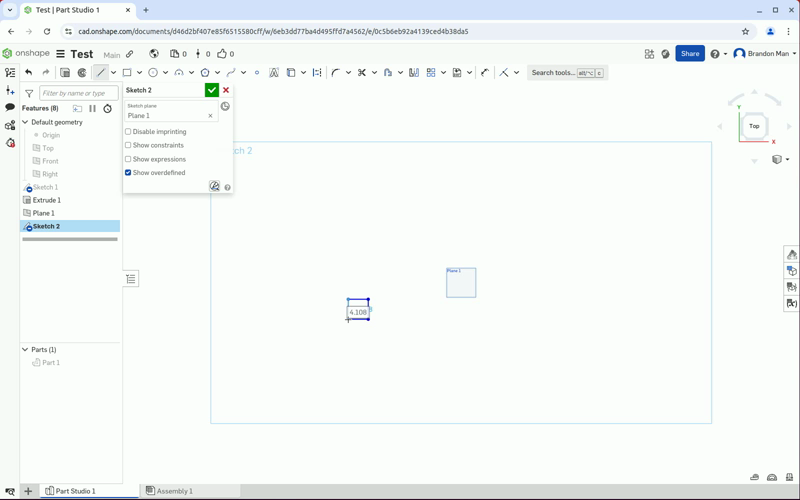
key_up(shift)
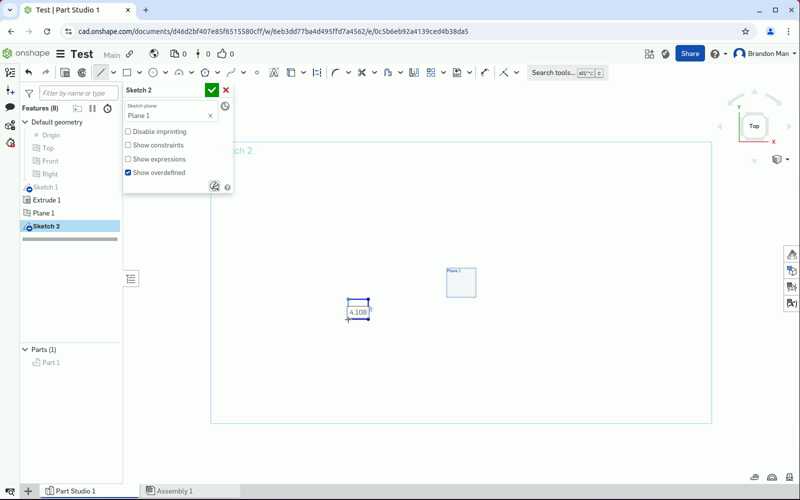
click(348, 319)
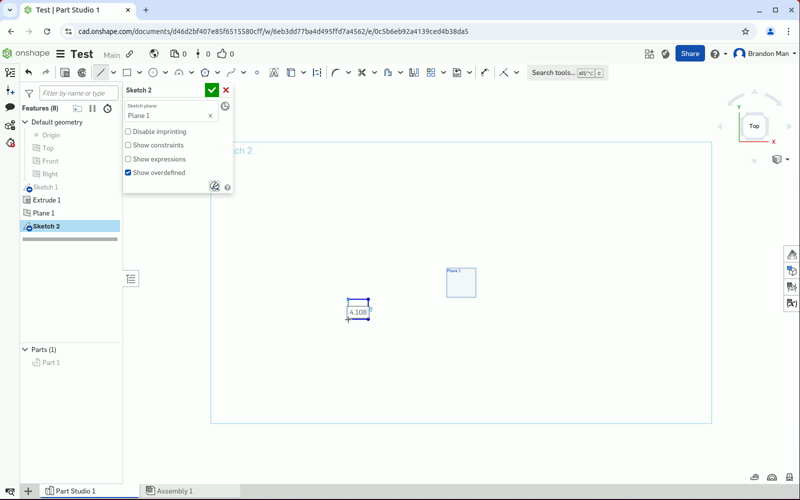
key(esc)
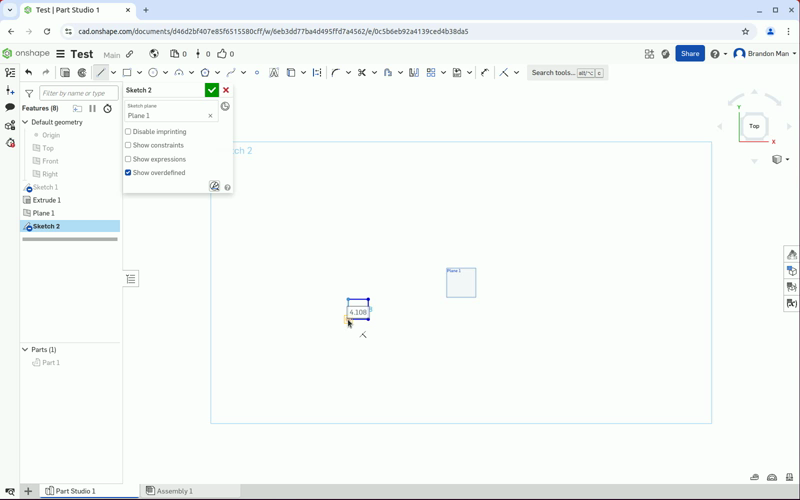
mouse_move(365, 311)
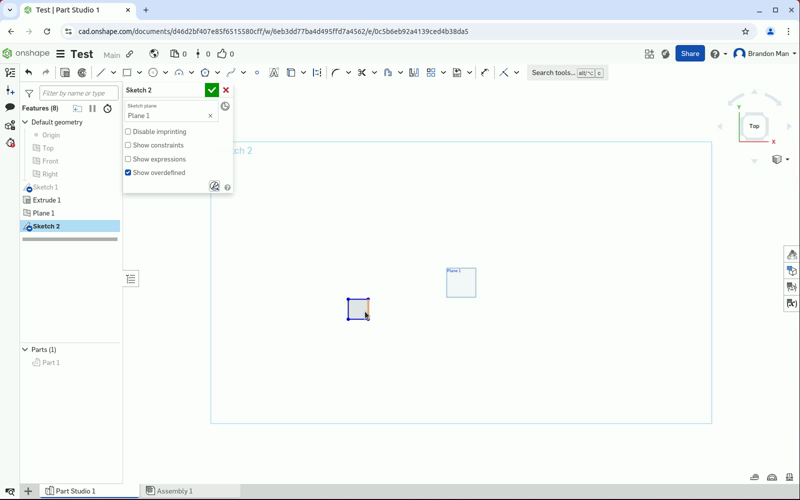
scroll(6)
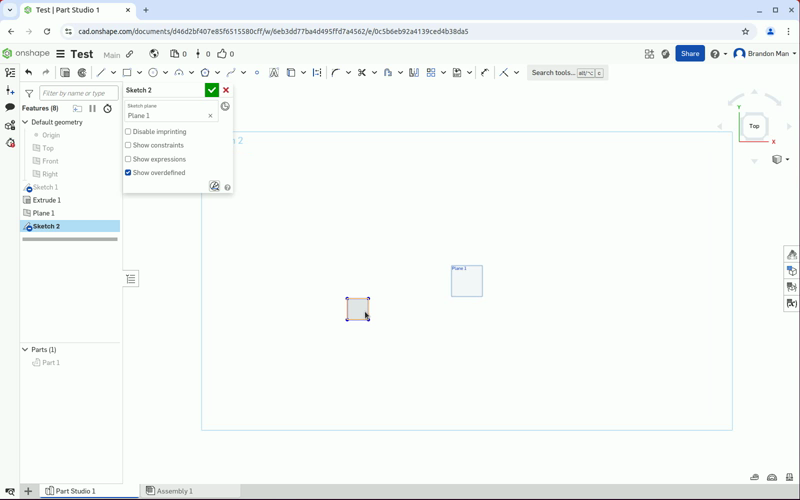
scroll(6)
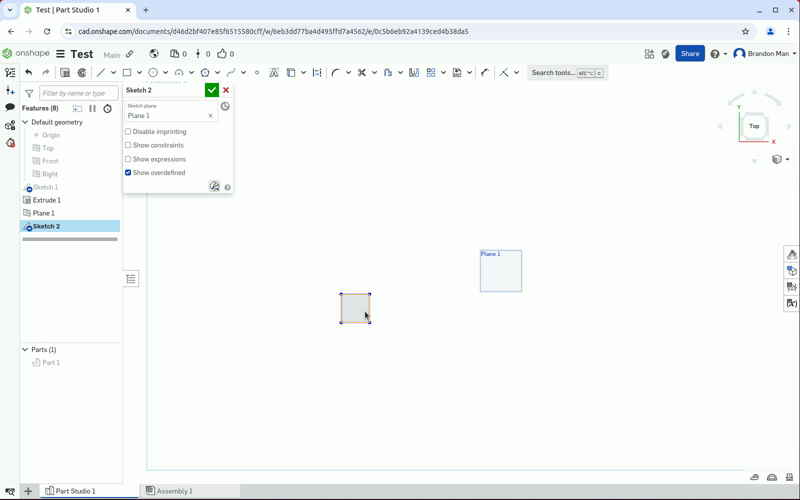
scroll(6)
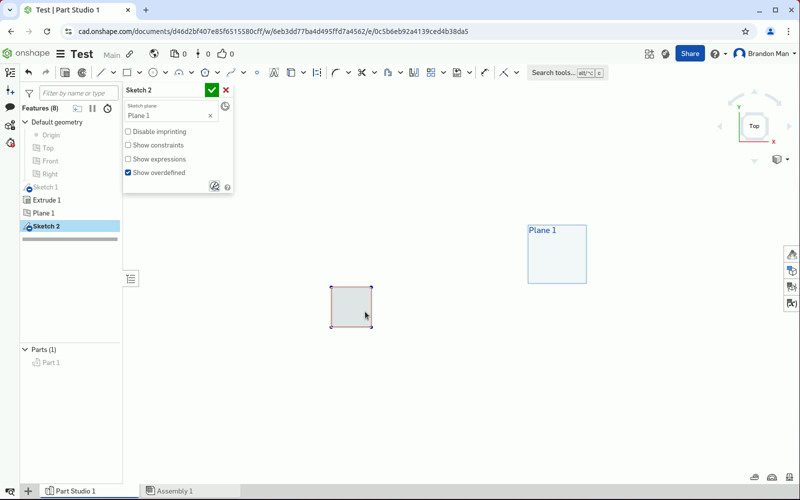
scroll(6)
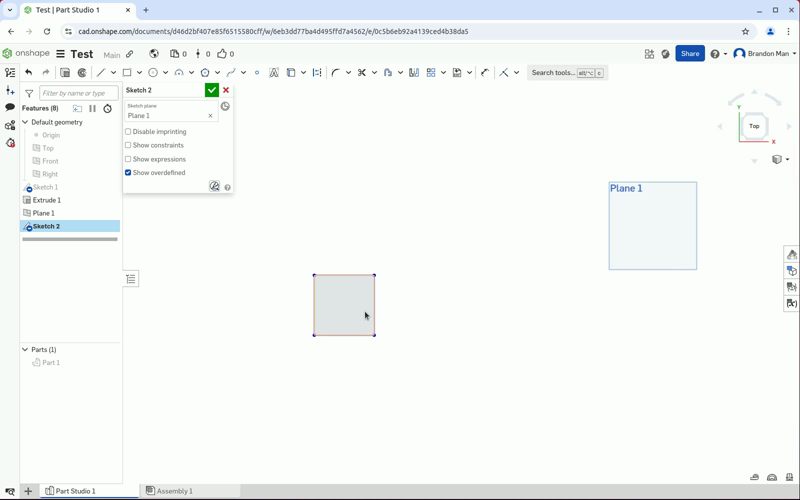
scroll(6)
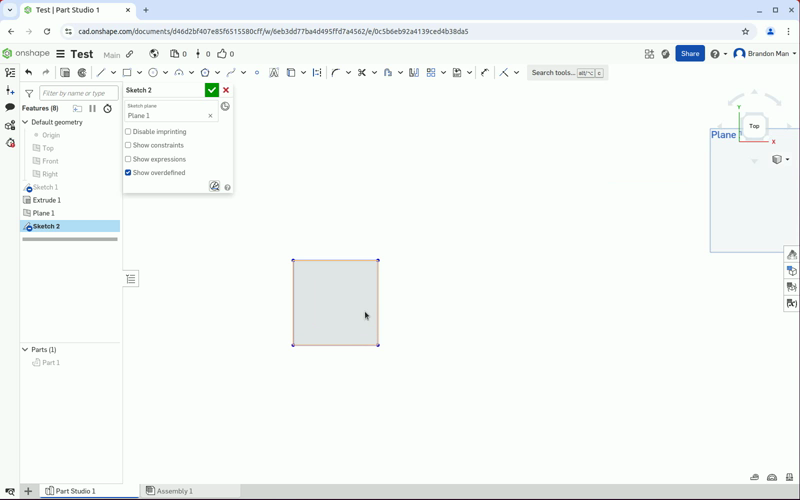
scroll(6)
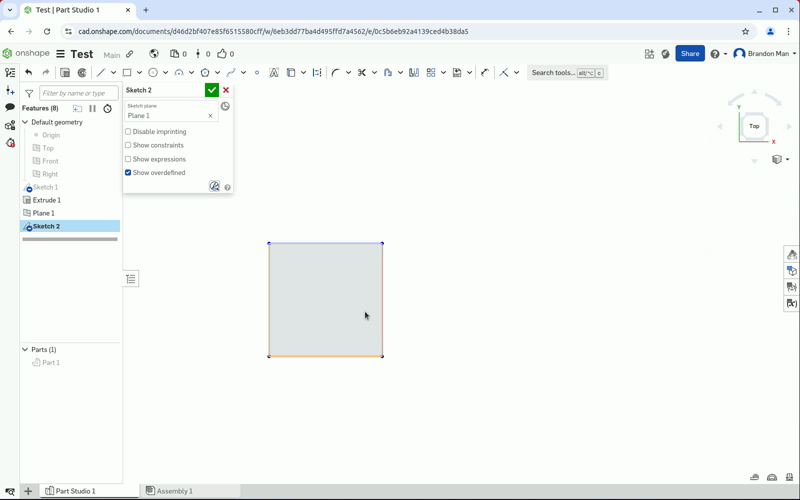
scroll(6)
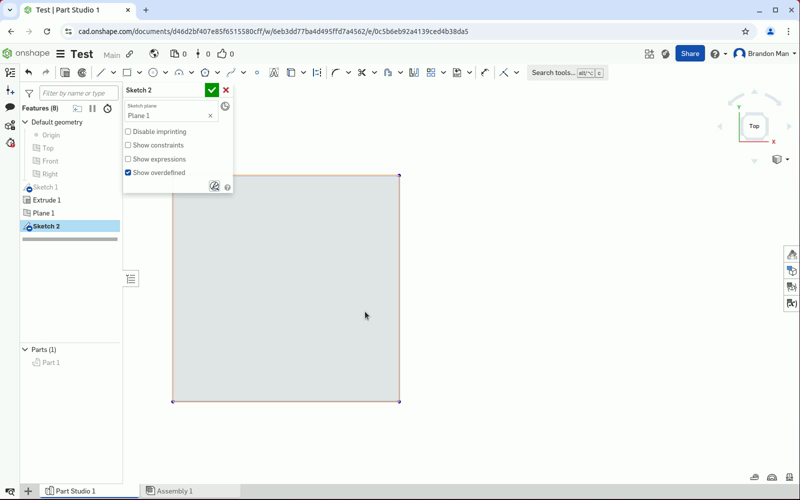
click(365, 311)
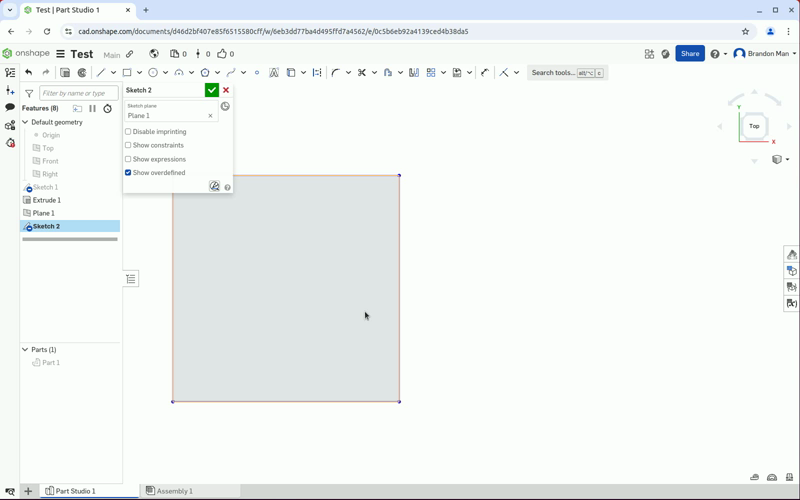
scroll(-6)
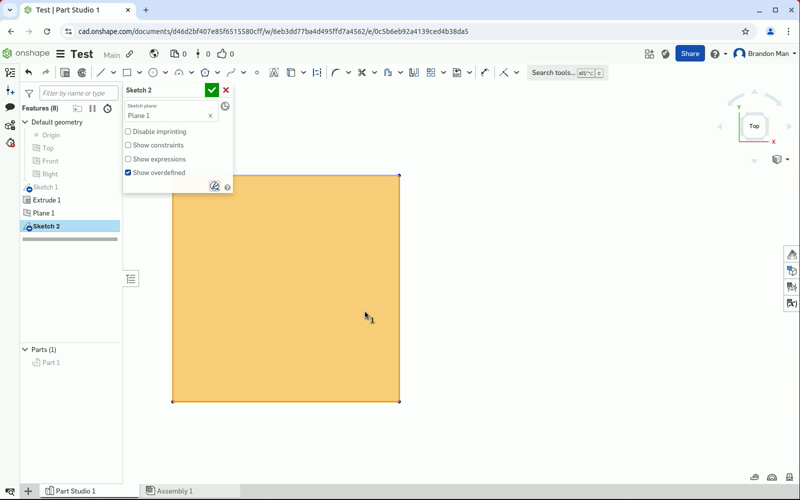
scroll(-6)
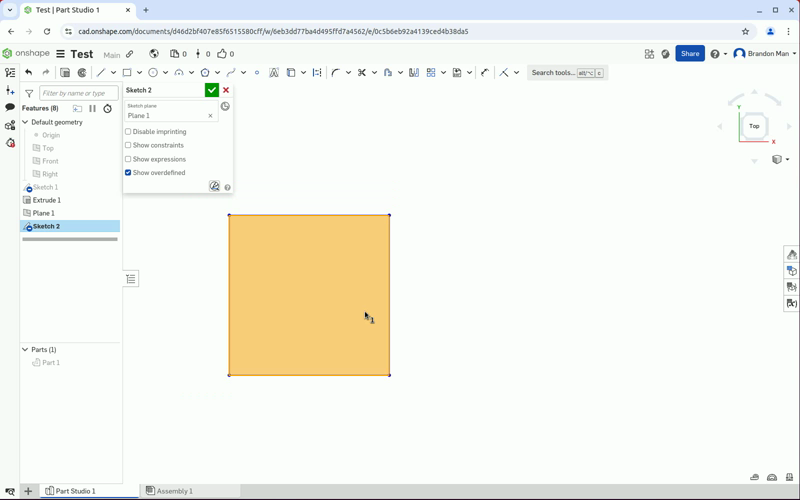
scroll(-6)
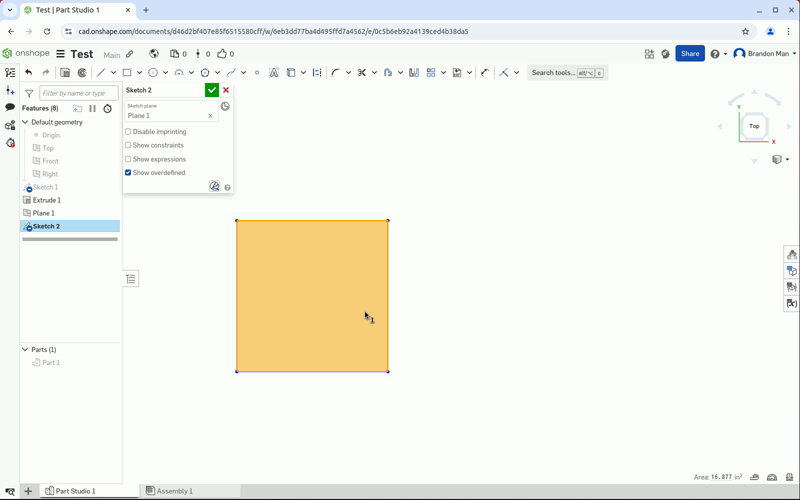
scroll(-6)
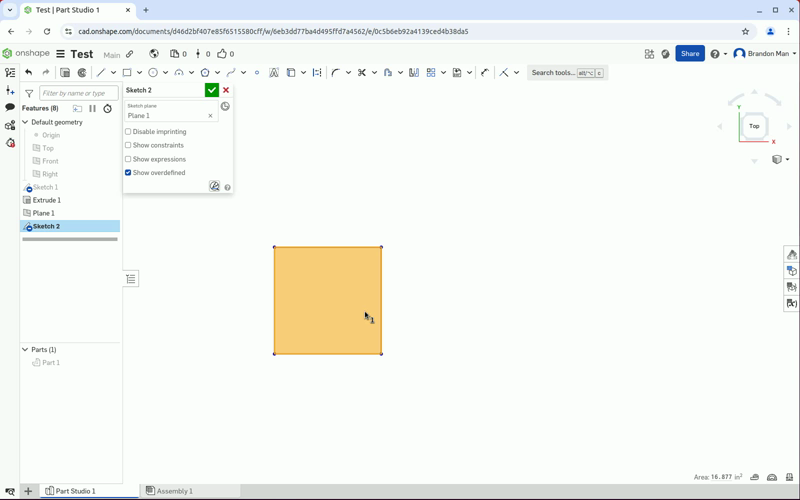
scroll(-6)
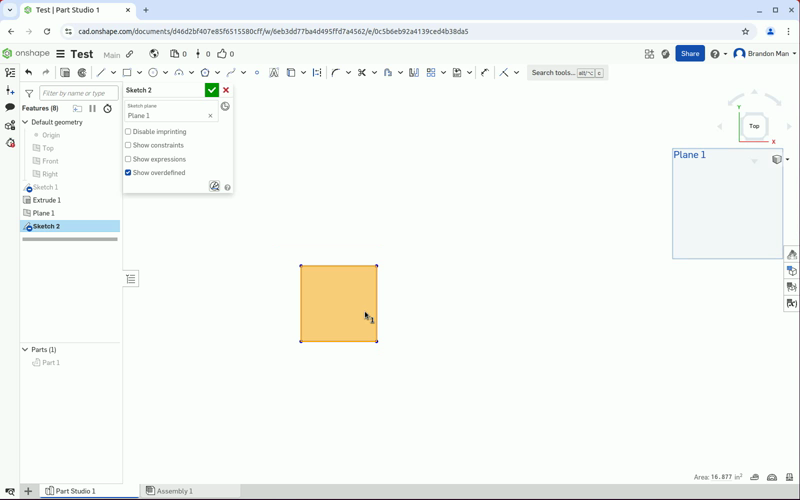
scroll(-6)
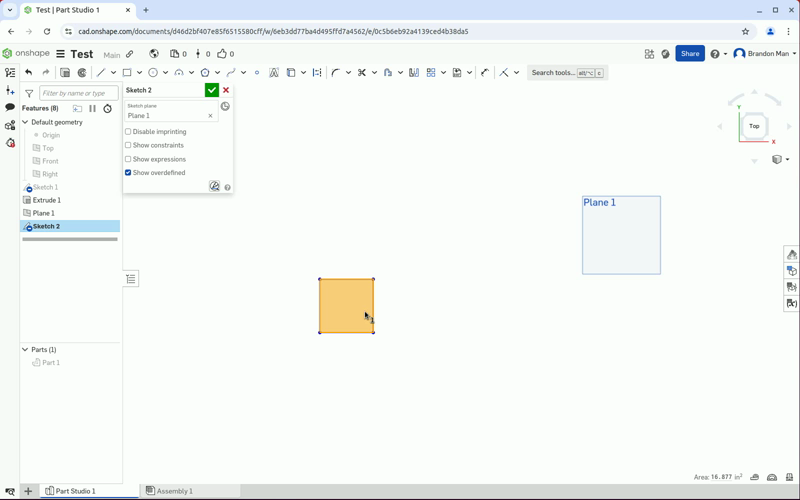
scroll(-6)
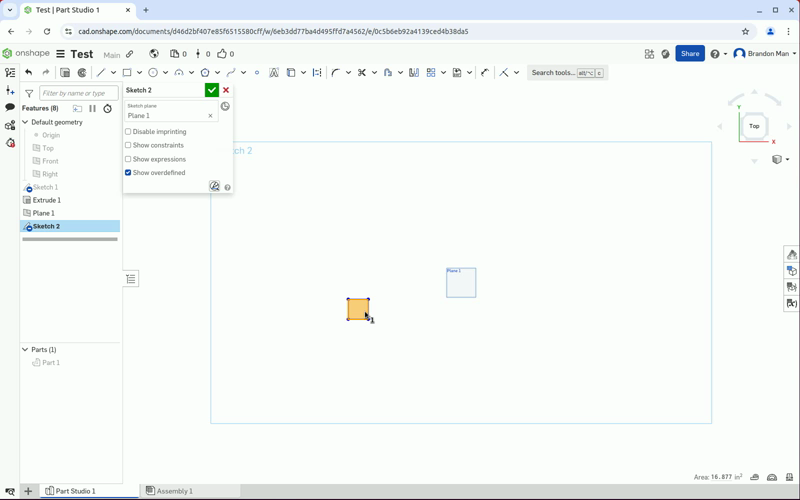
mouse_move(73, 352)
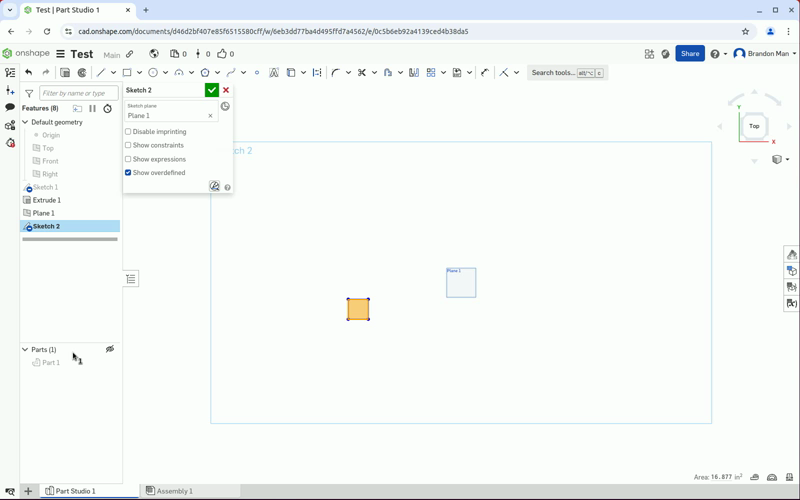
key(shift+y)
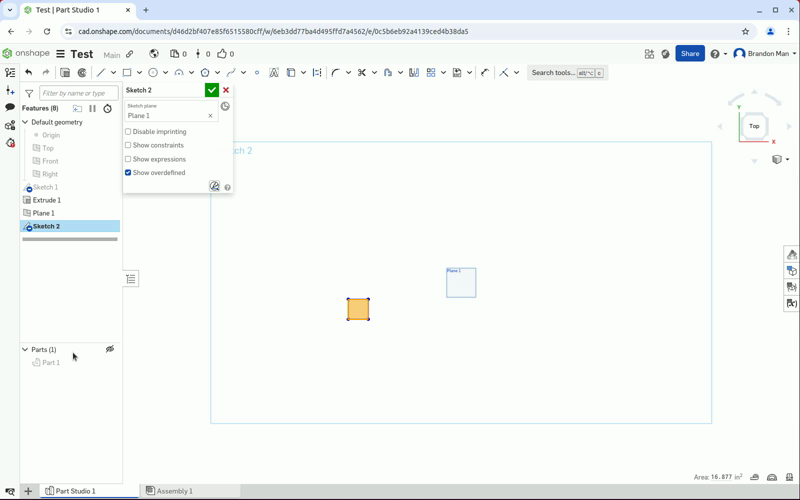
key(shift+e)
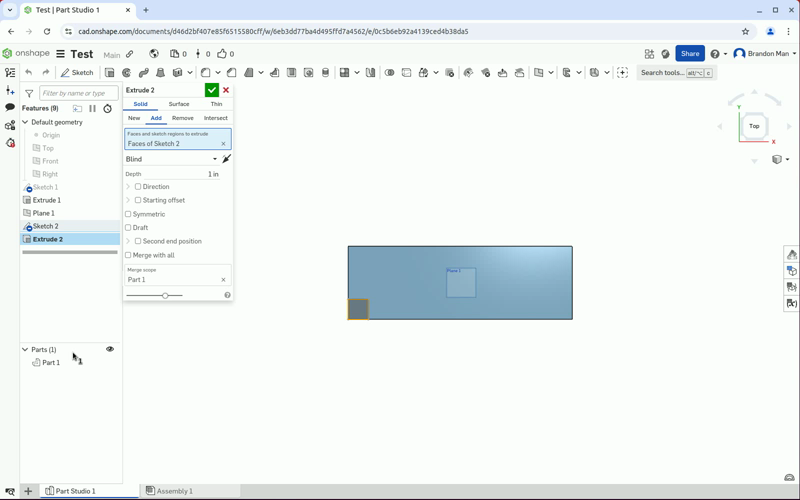
mouse_move(143, 106)
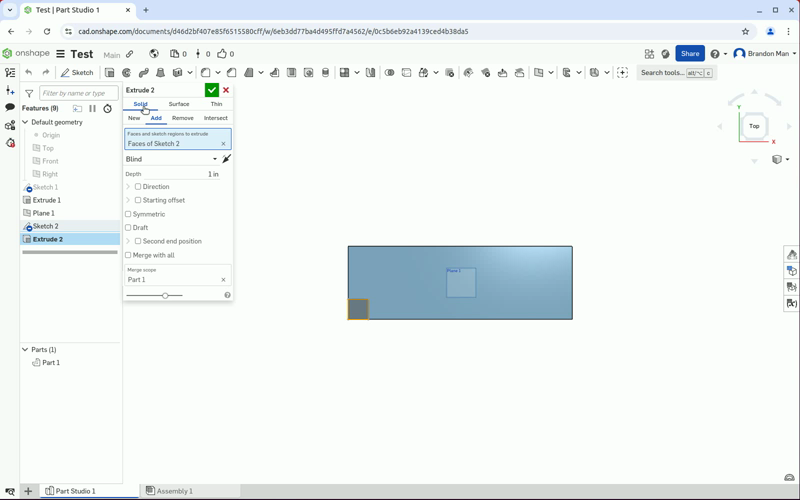
click(143, 106)
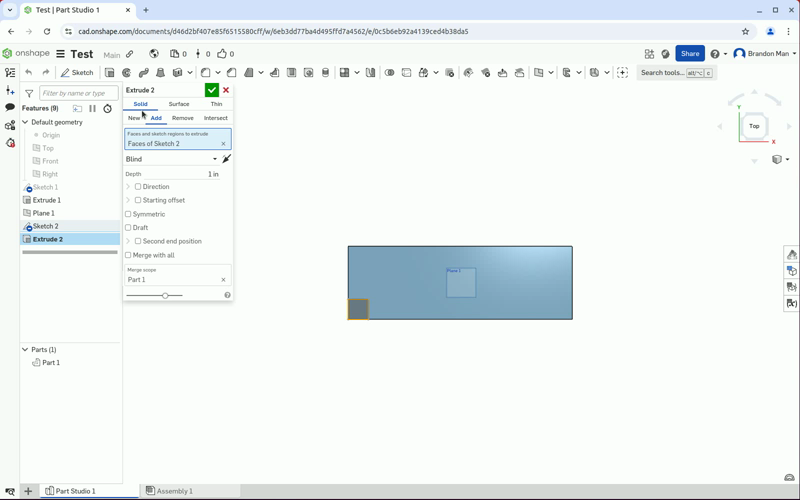
mouse_move(137, 120)
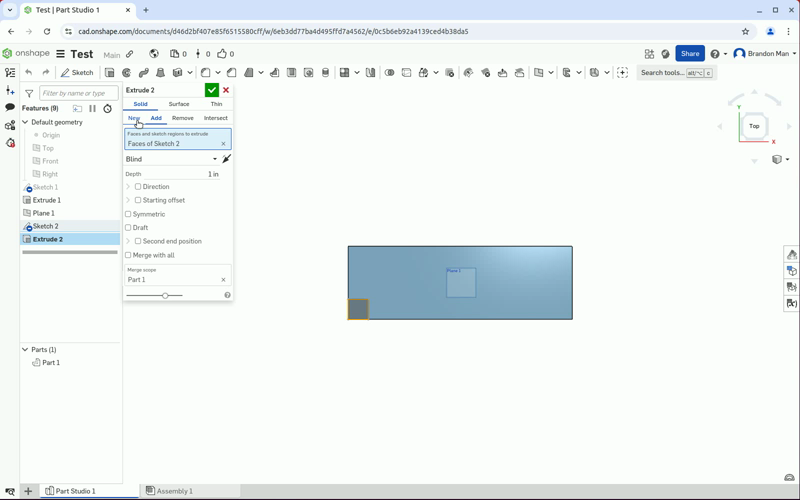
click(137, 120)
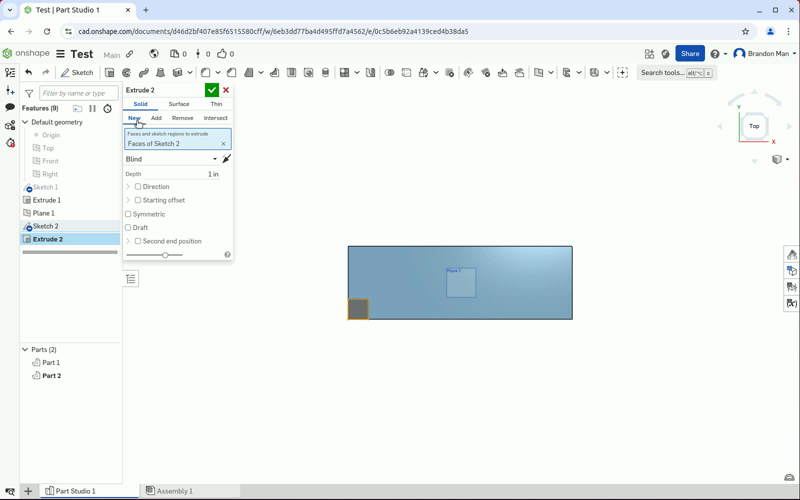
key(tab, 4)
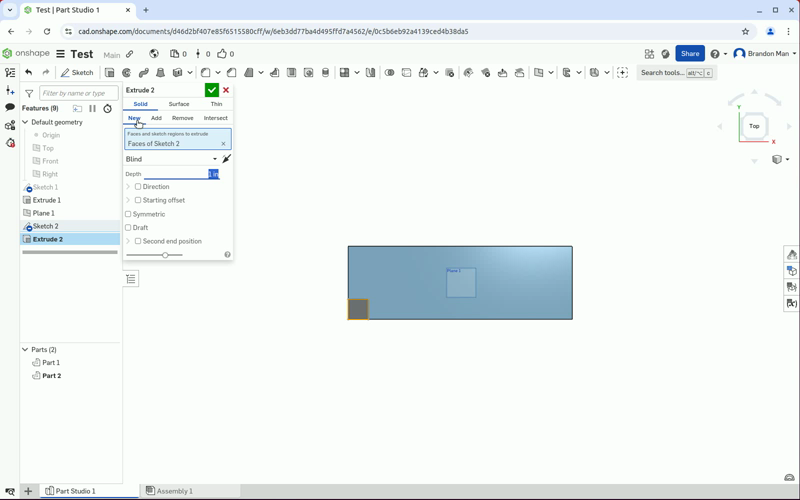
text(3.851)
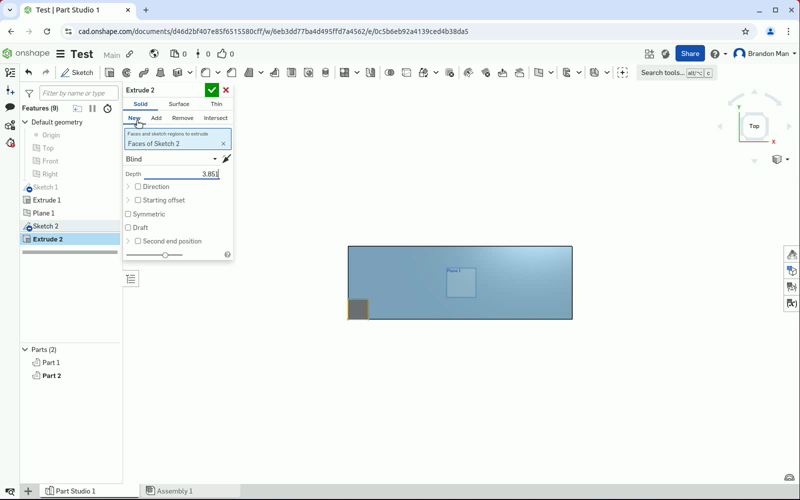
key(enter)
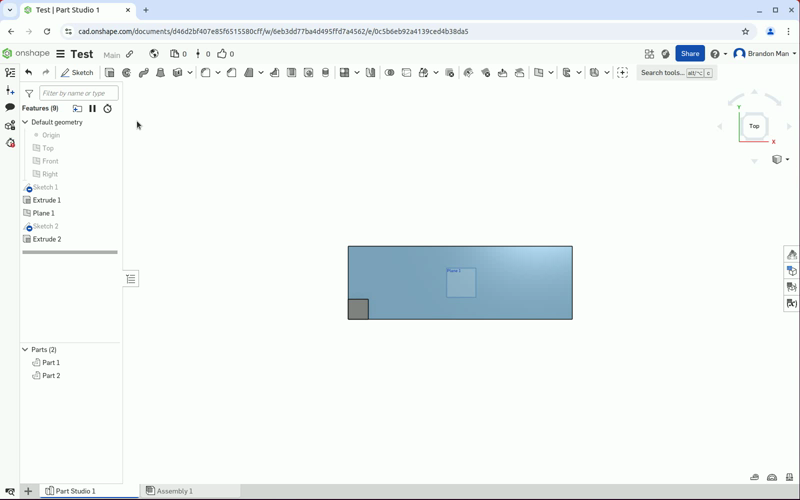
key(shift+h)
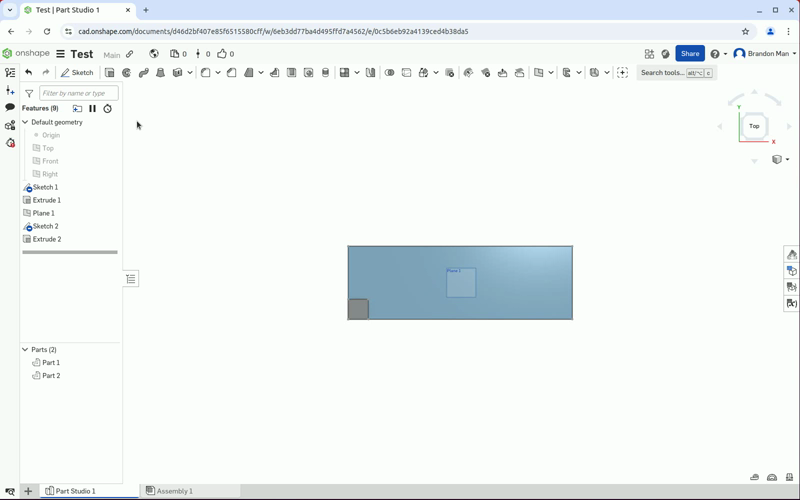
key(shift+h)
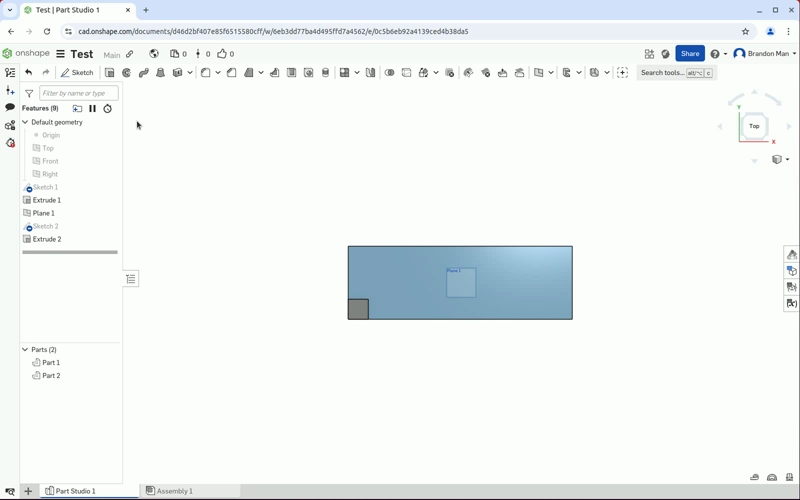
mouse_move(73, 189)
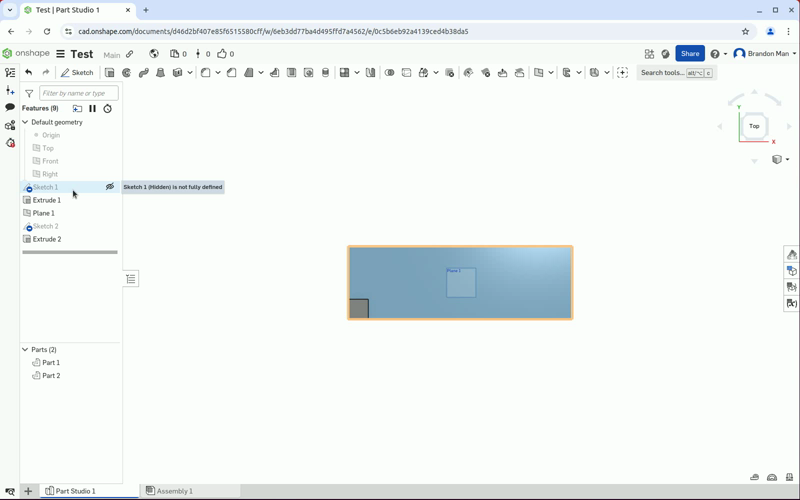
click(73, 189)
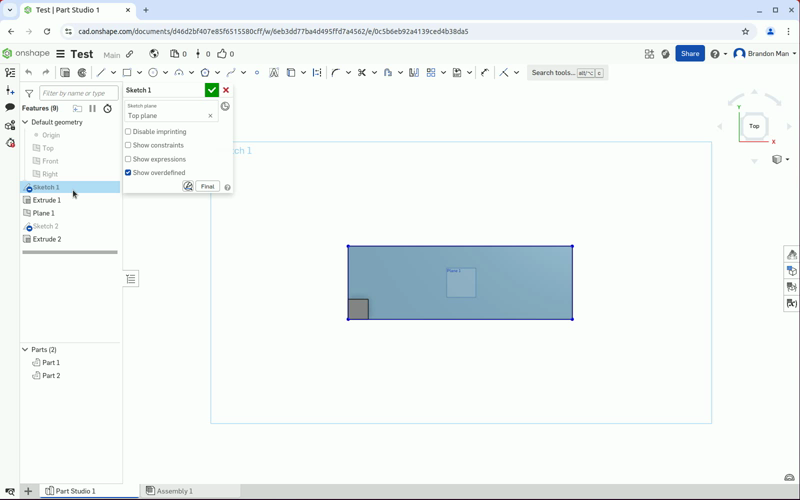
mouse_move(229, 92)
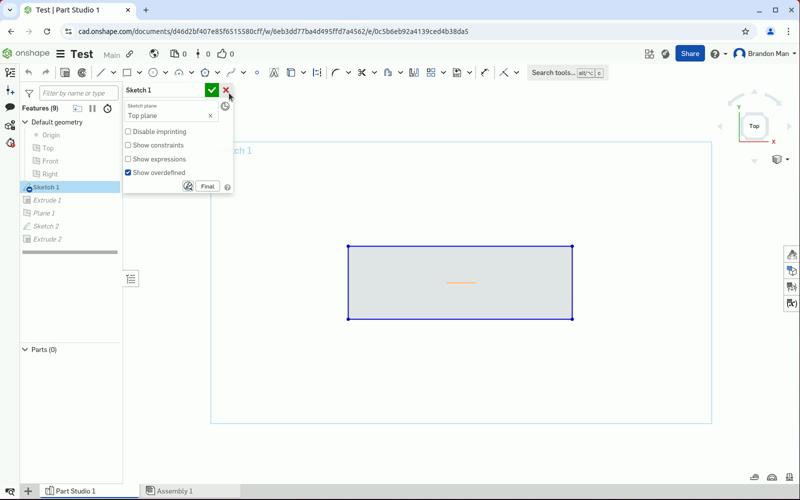
click(229, 92)
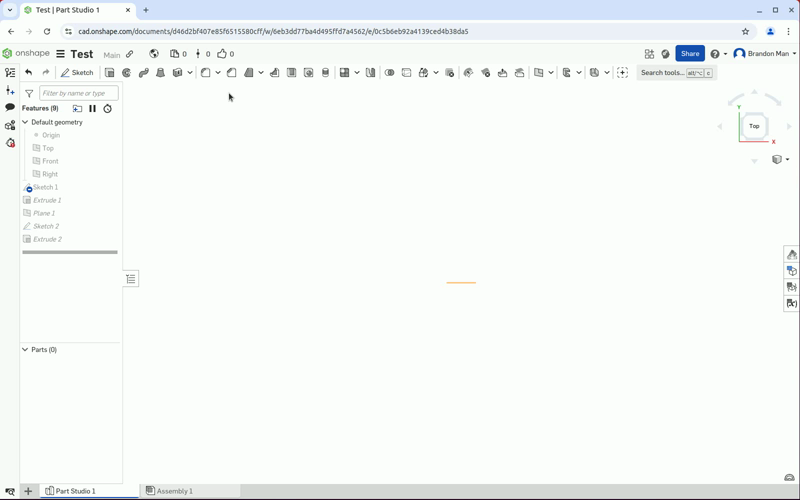
key(shift+s)
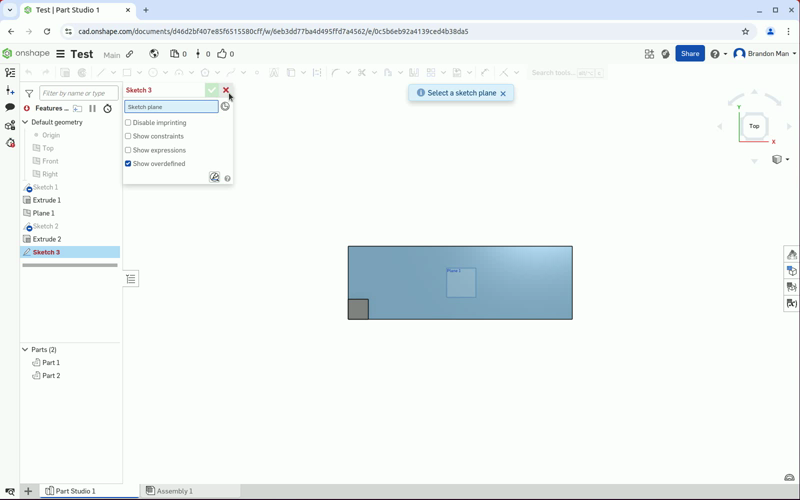
mouse_move(73, 215)
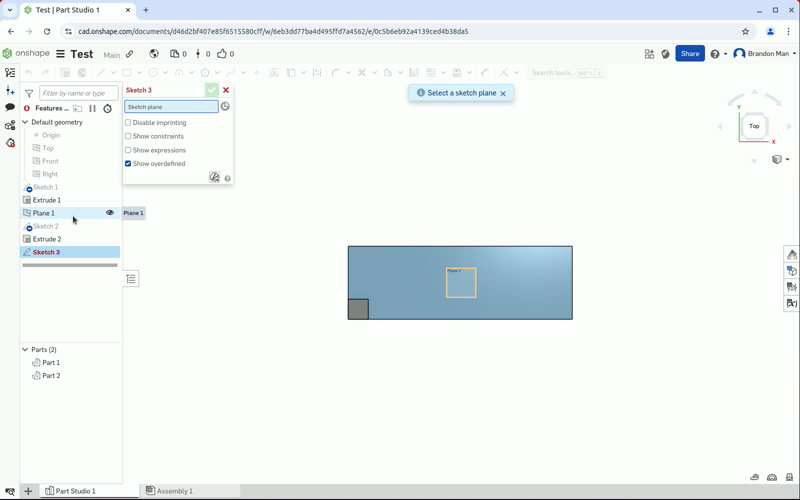
click(73, 215)
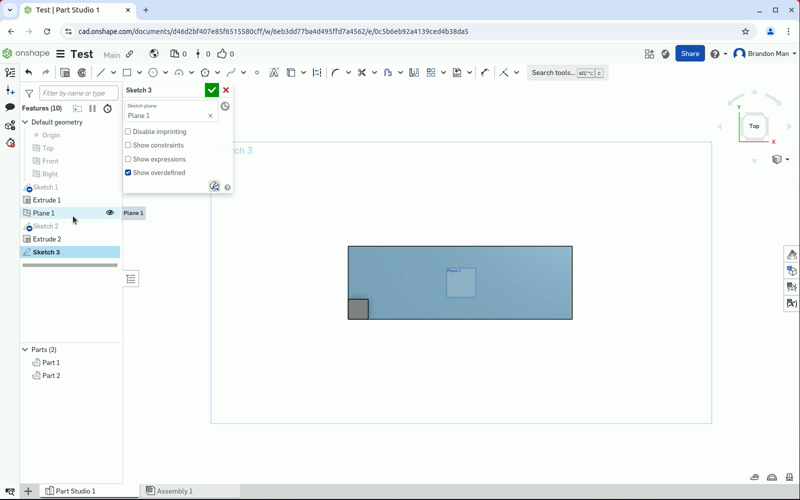
mouse_move(73, 352)
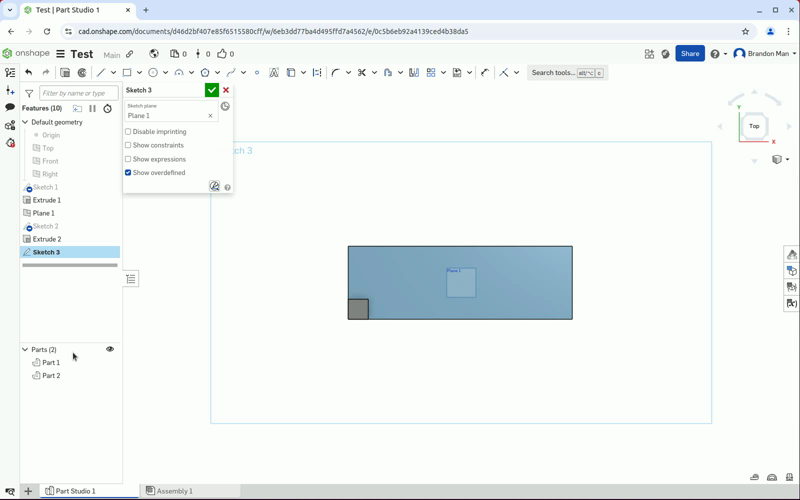
key(y)
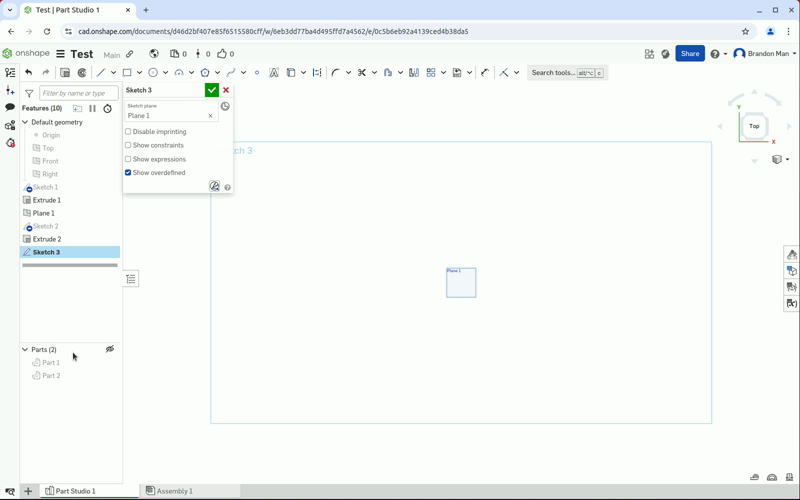
key(l)
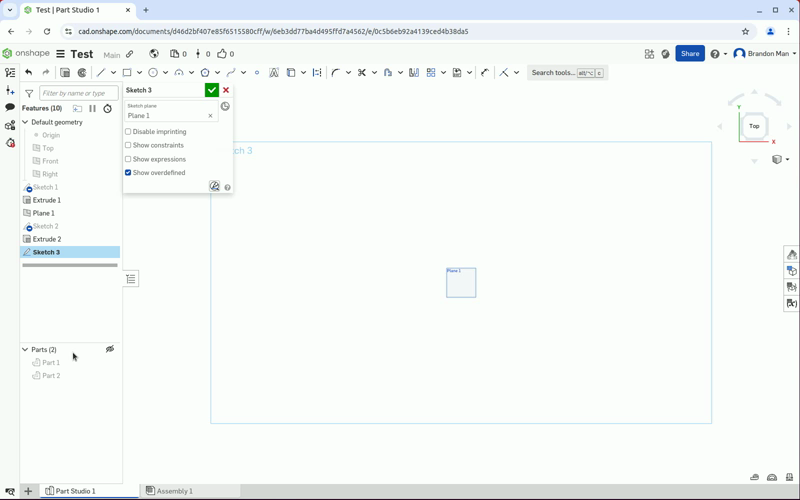
key_down(shift)
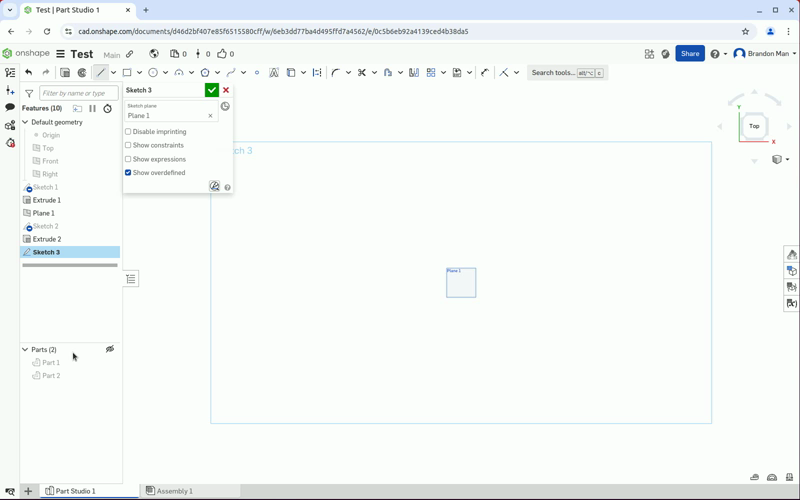
mouse_move(554, 319)
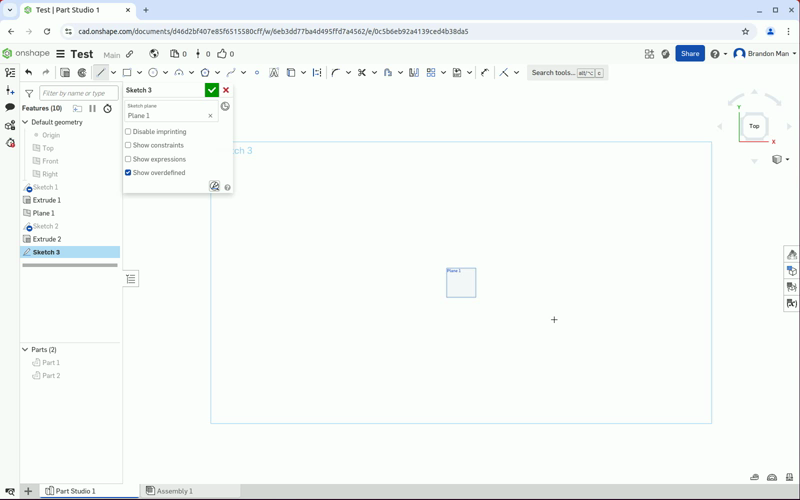
click(554, 319)
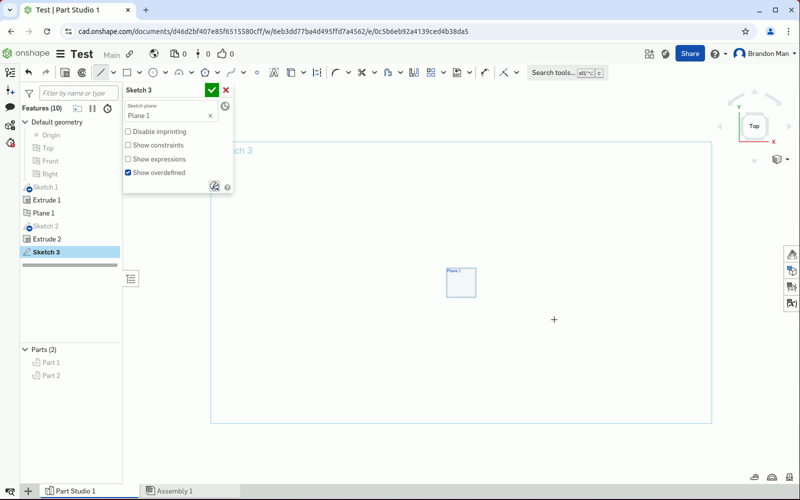
key_up(shift)
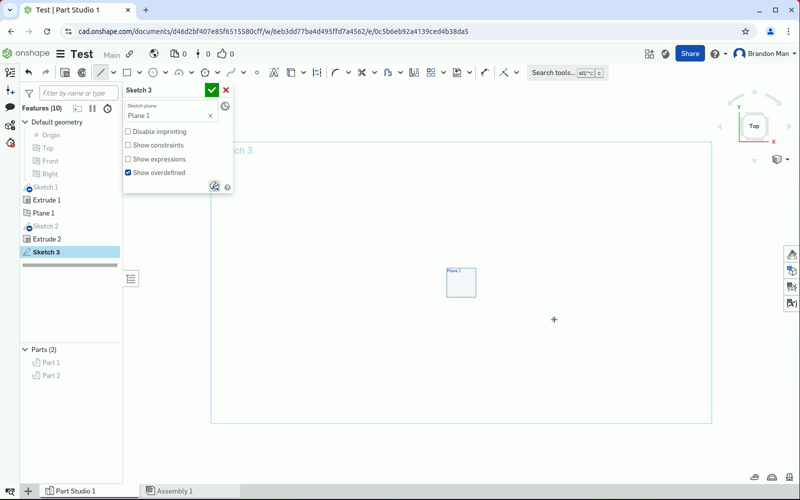
key_down(shift)
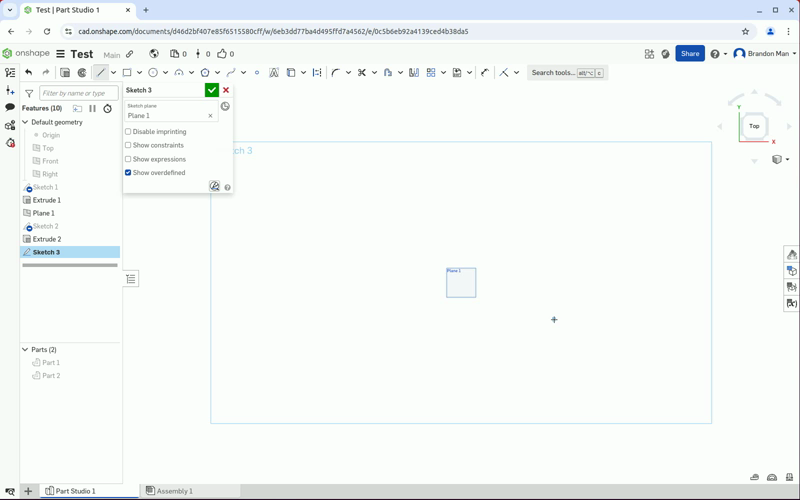
mouse_move(584, 319)
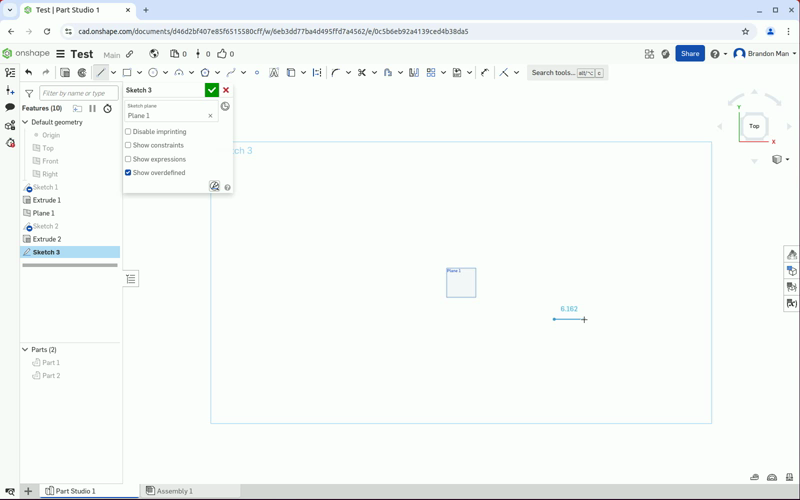
mouse_move(574, 319)
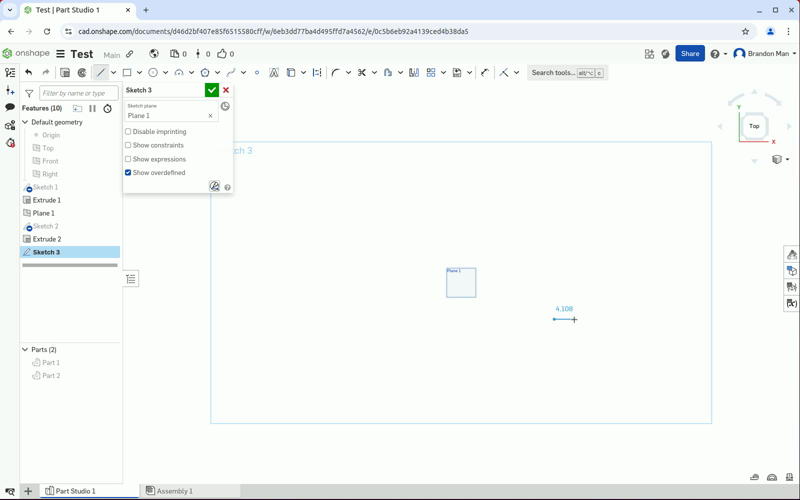
click(574, 319)
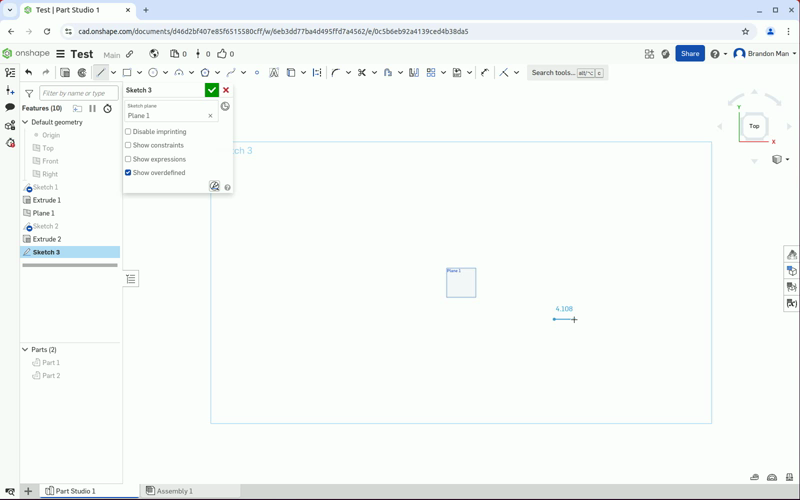
key_up(shift)
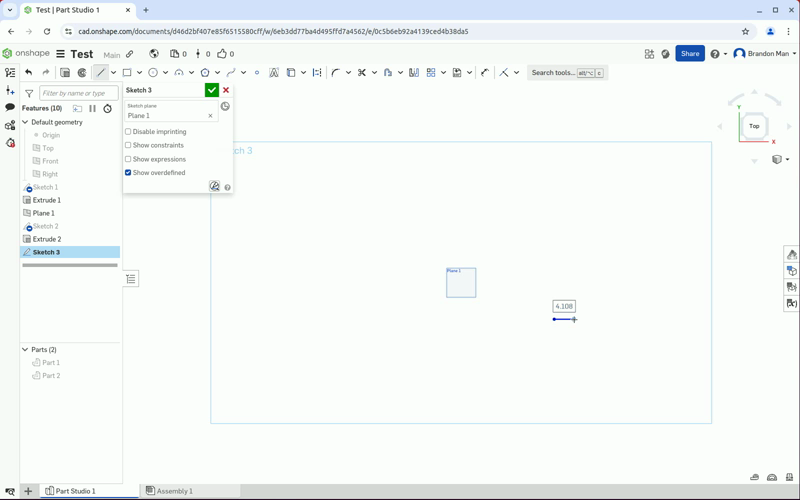
key_down(shift)
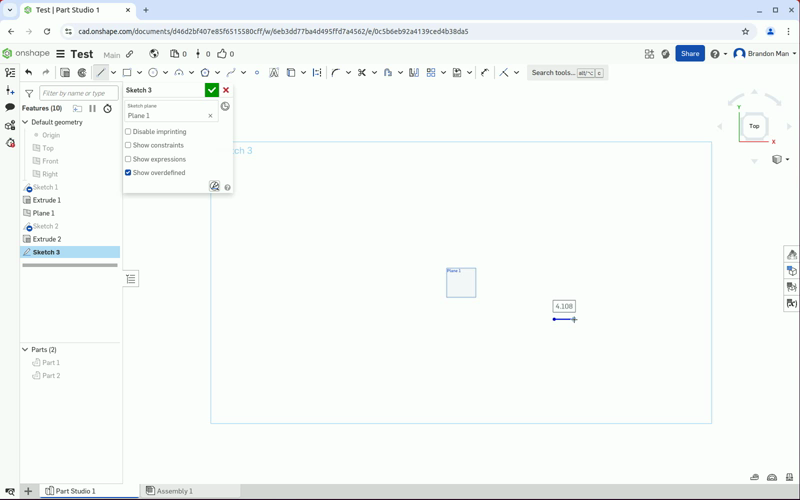
mouse_move(589, 319)
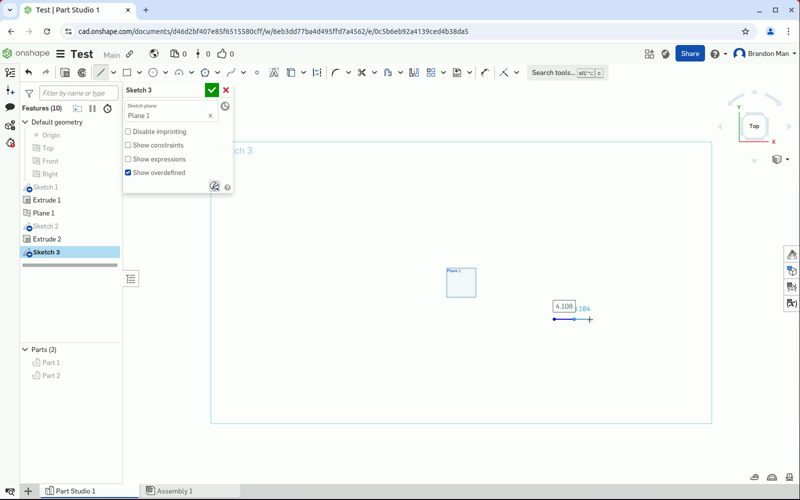
mouse_move(574, 299)
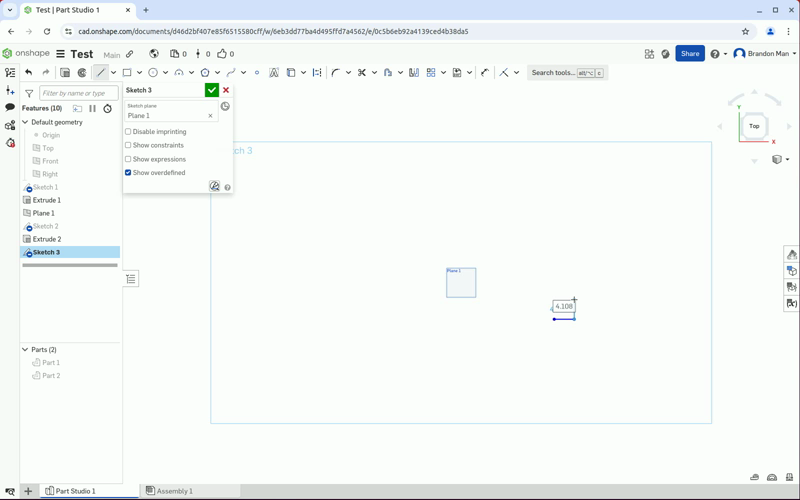
click(574, 299)
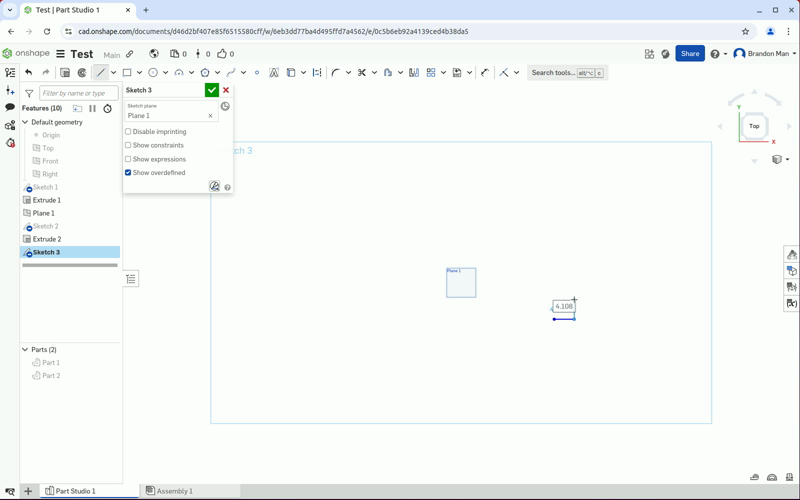
key_up(shift)
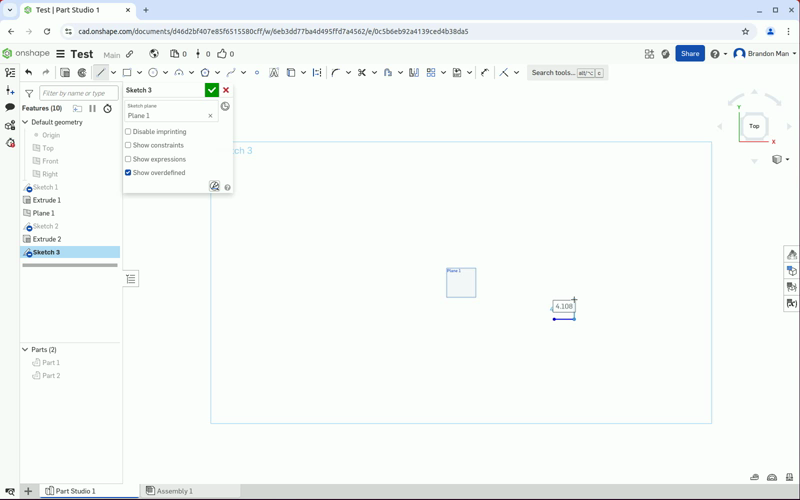
key_down(shift)
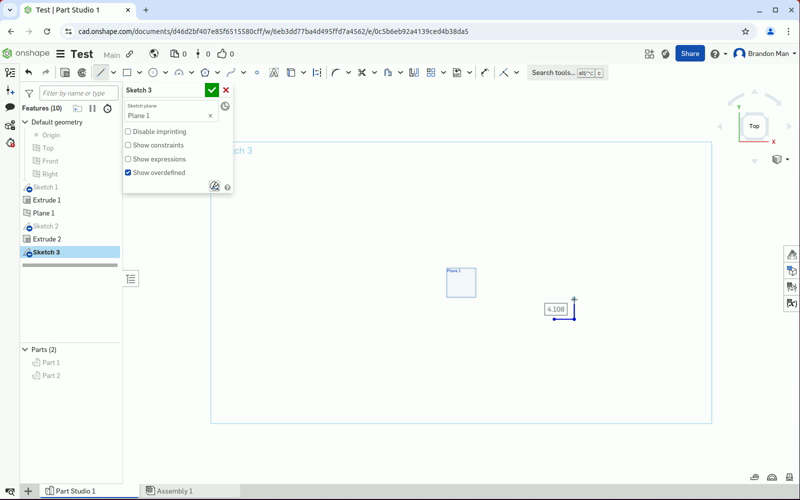
mouse_move(589, 299)
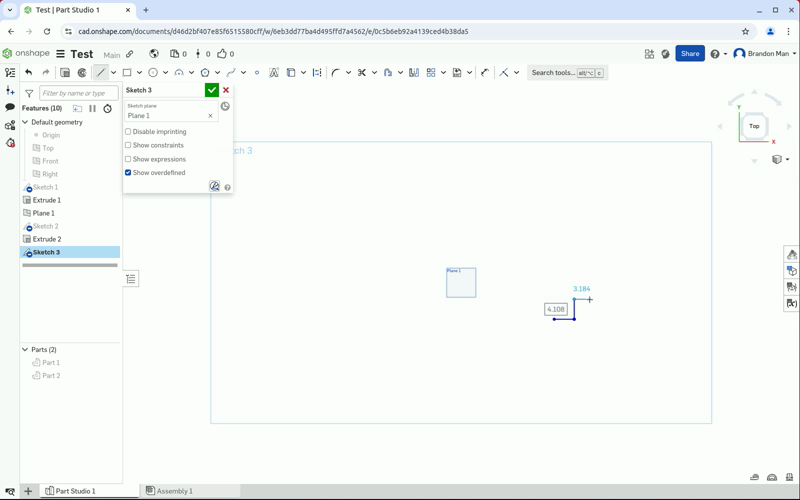
mouse_move(554, 299)
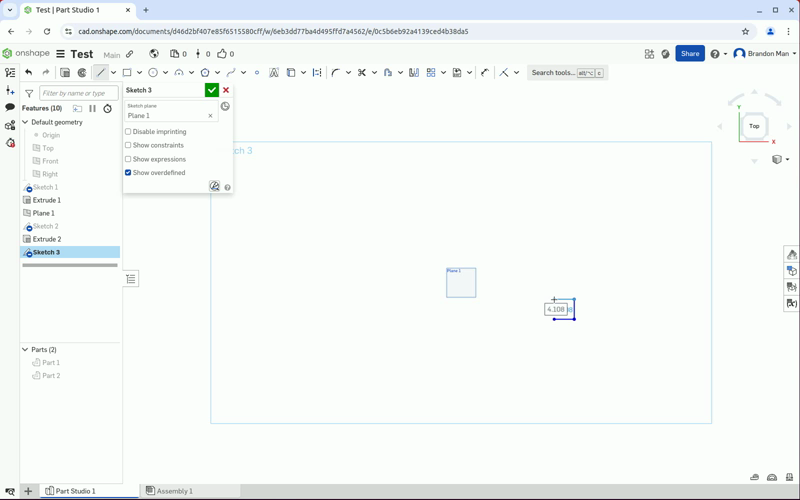
click(554, 299)
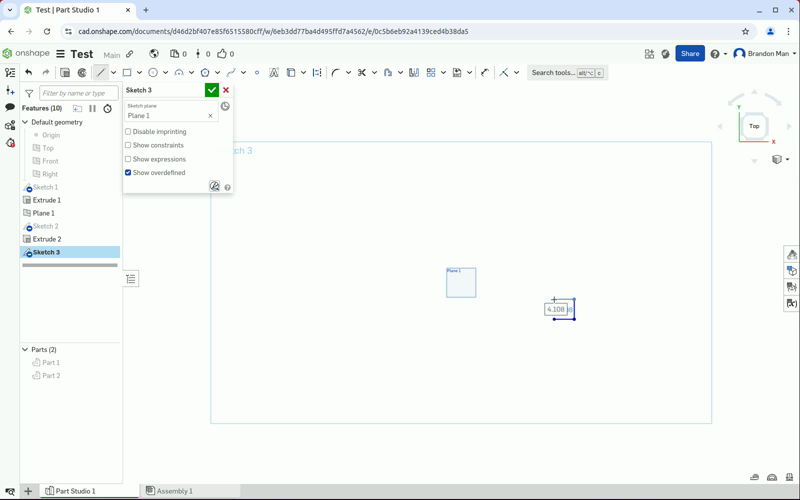
key_up(shift)
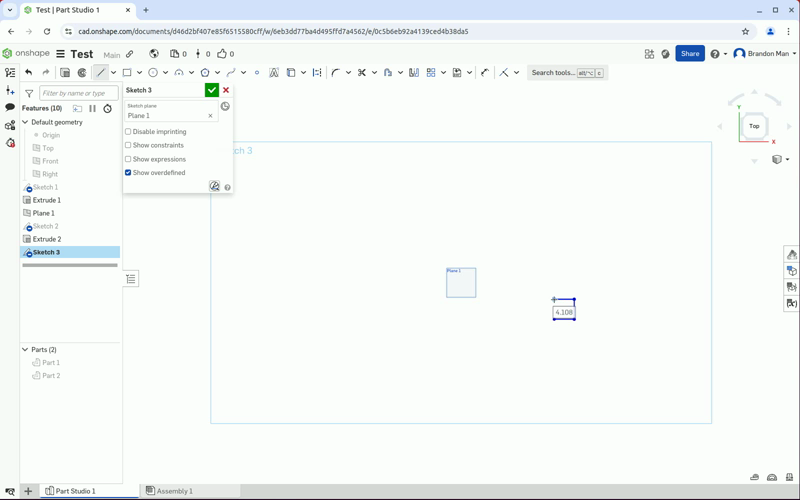
mouse_move(584, 299)
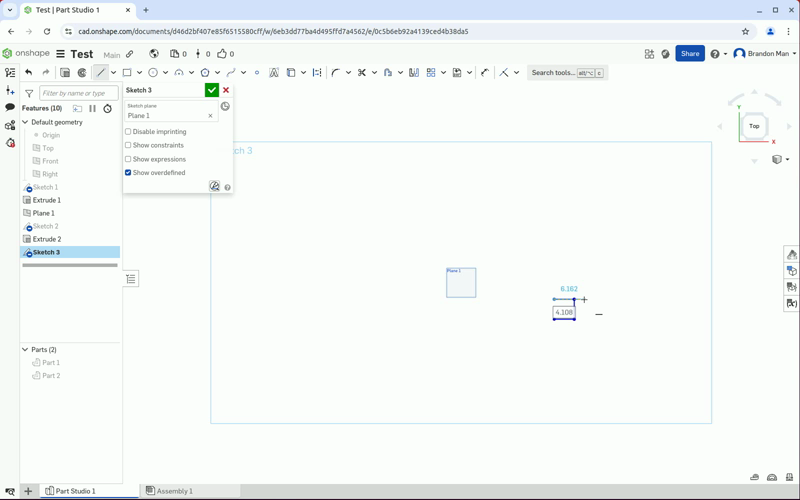
key_down(shift)
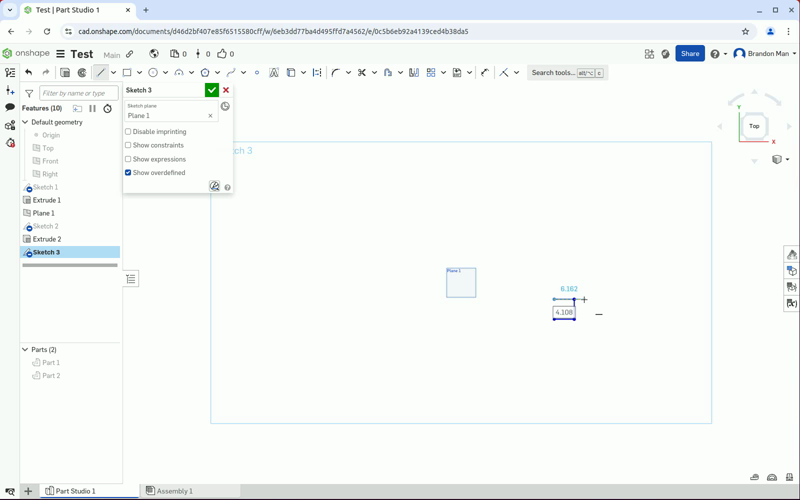
mouse_move(554, 319)
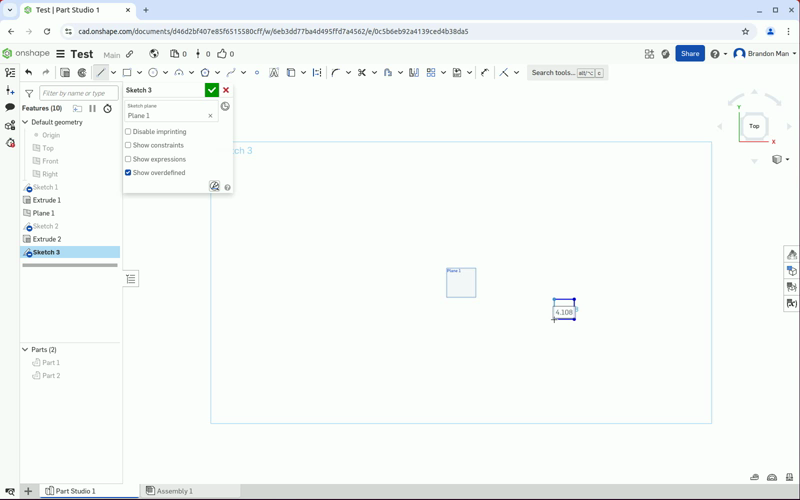
key_up(shift)
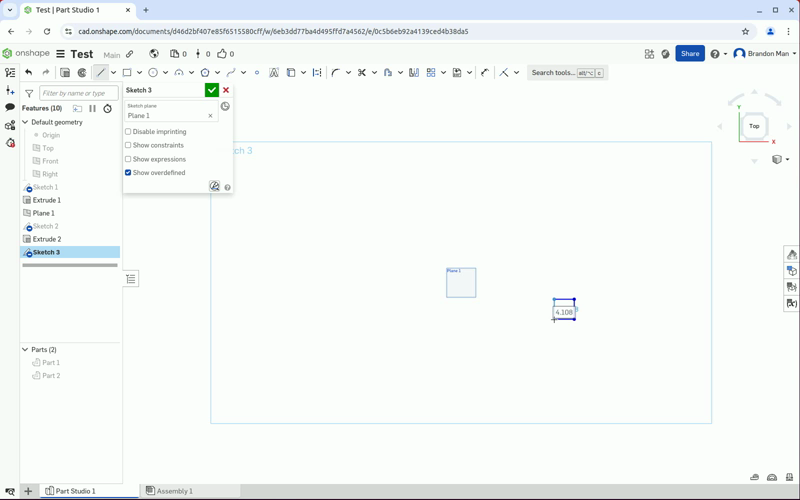
click(554, 319)
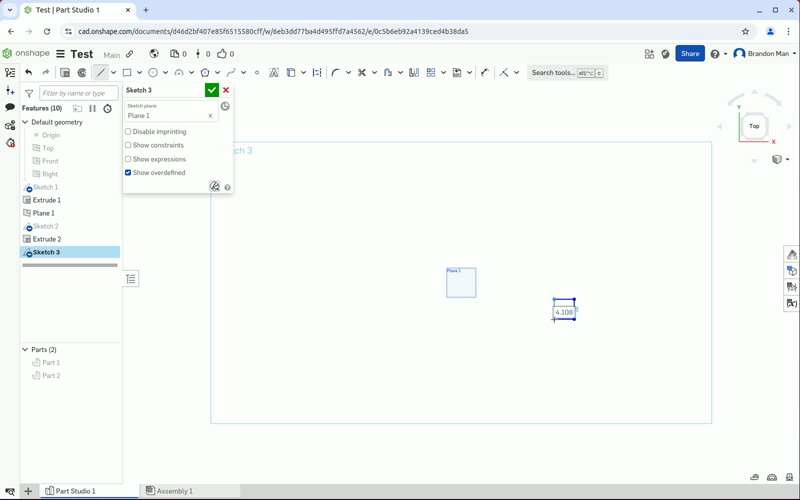
key(esc)
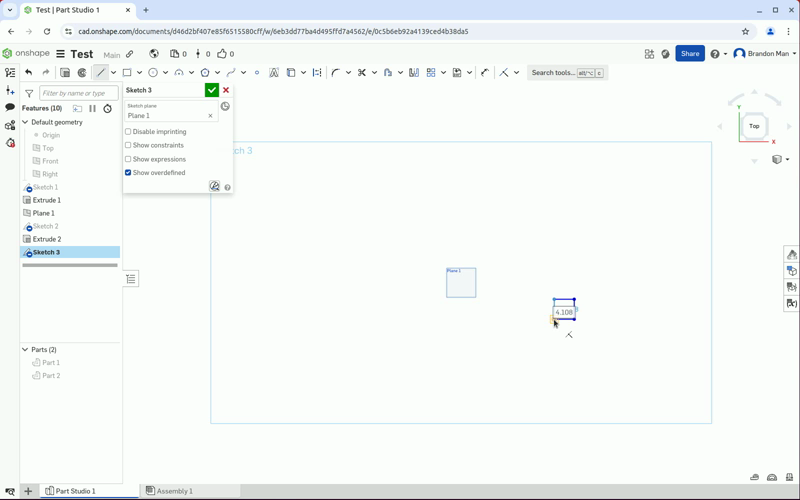
mouse_move(570, 304)
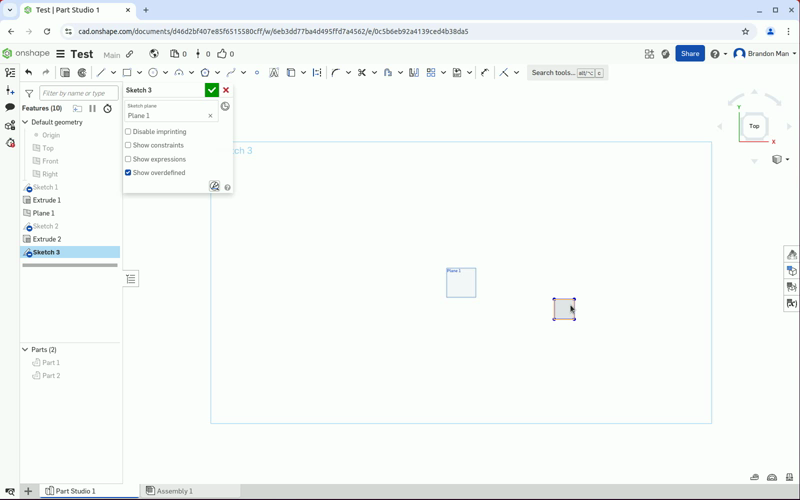
scroll(6)
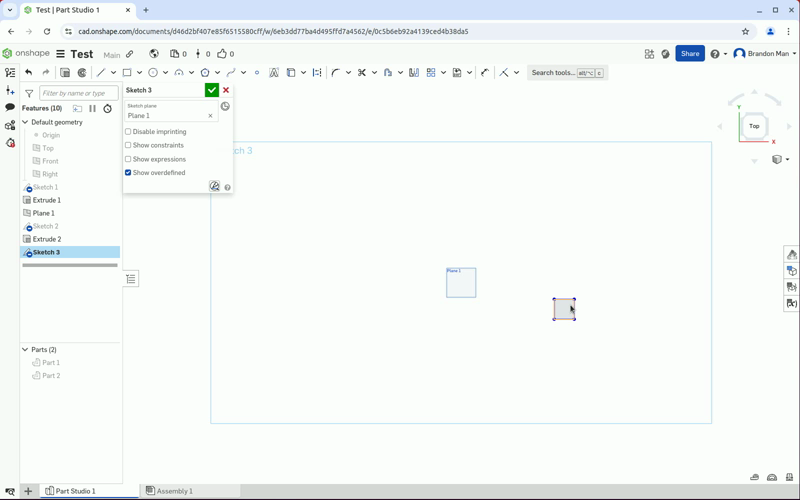
scroll(6)
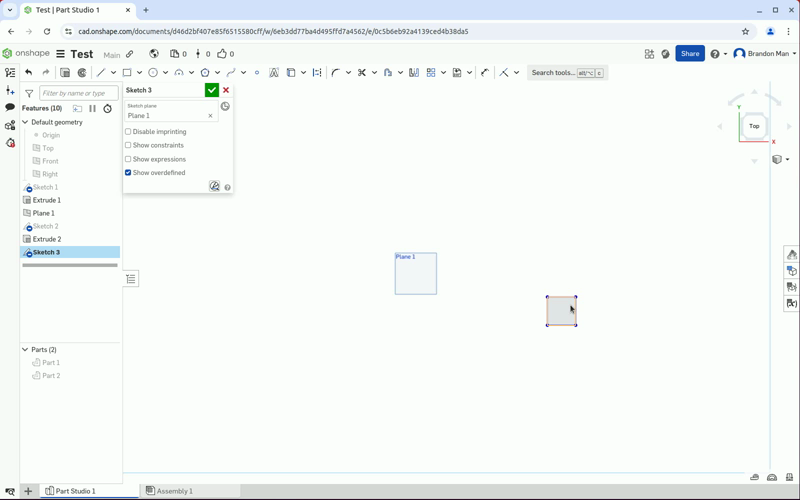
scroll(6)
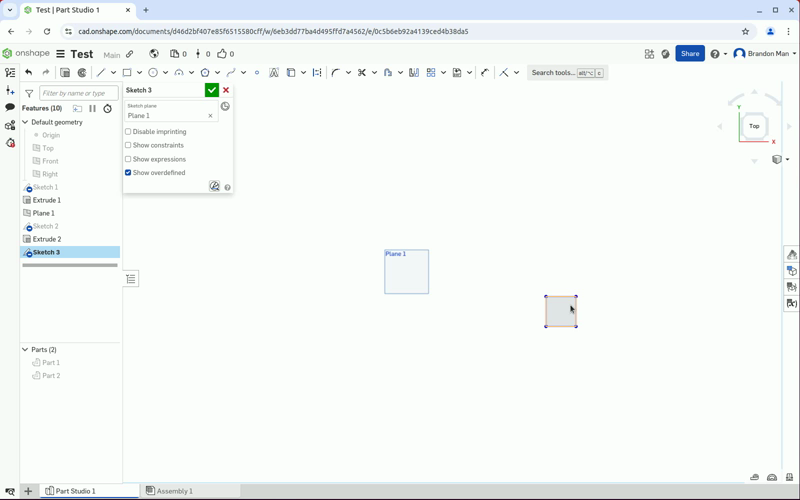
scroll(6)
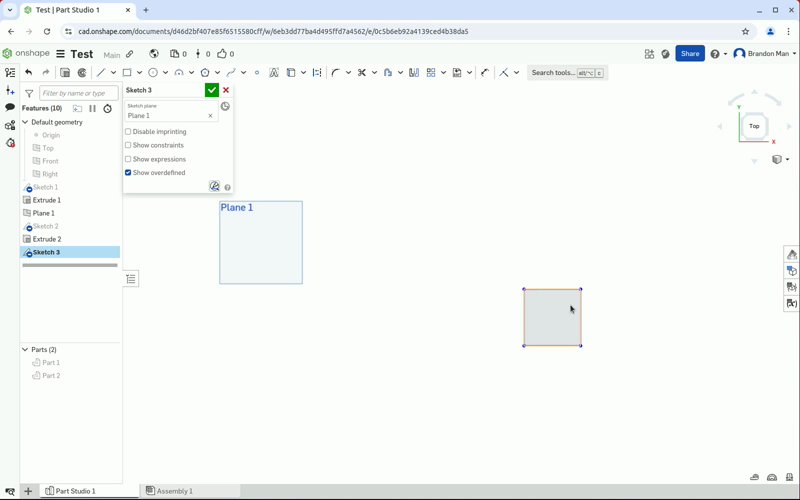
scroll(6)
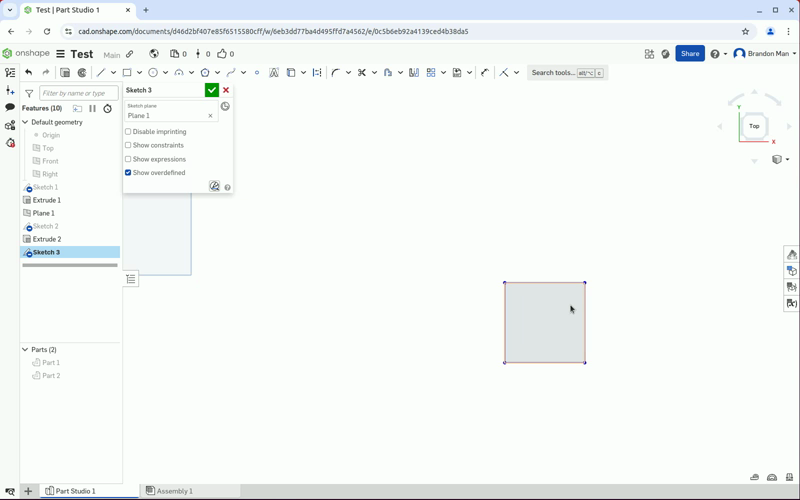
scroll(6)
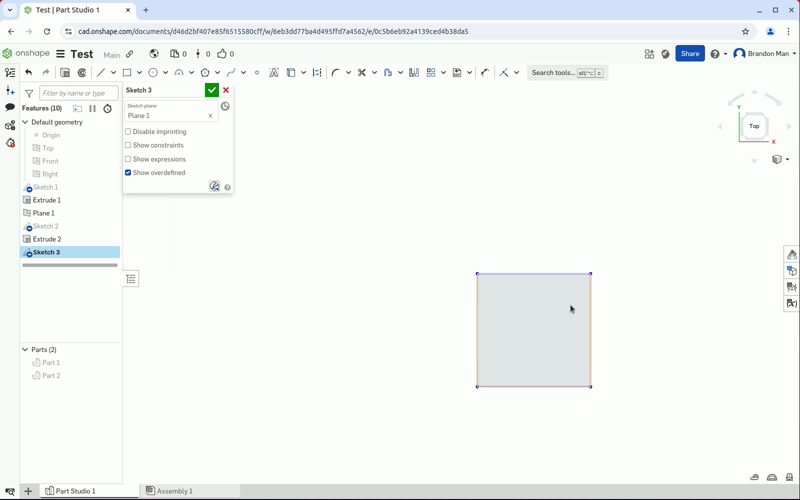
scroll(6)
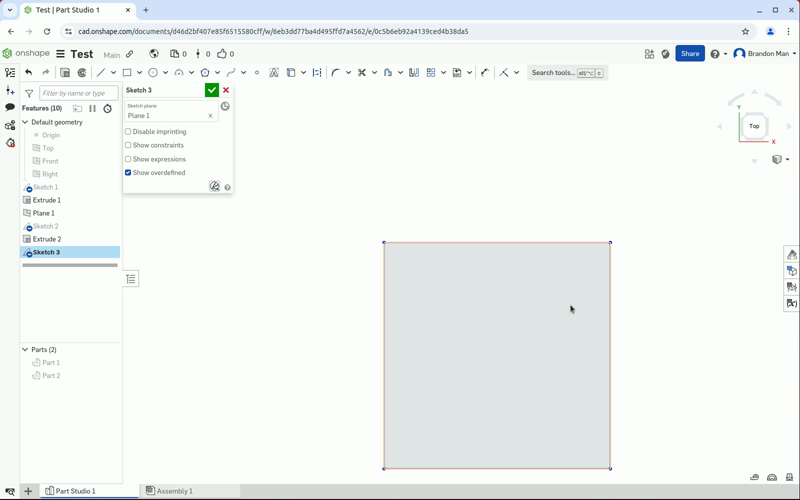
click(570, 304)
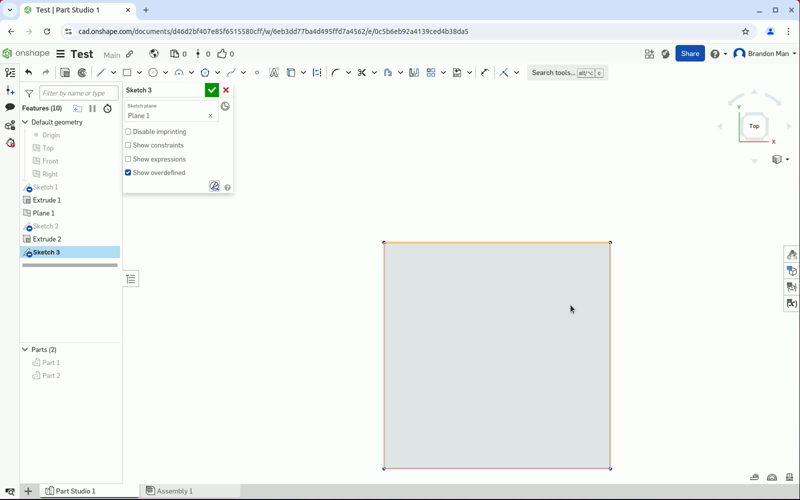
scroll(-6)
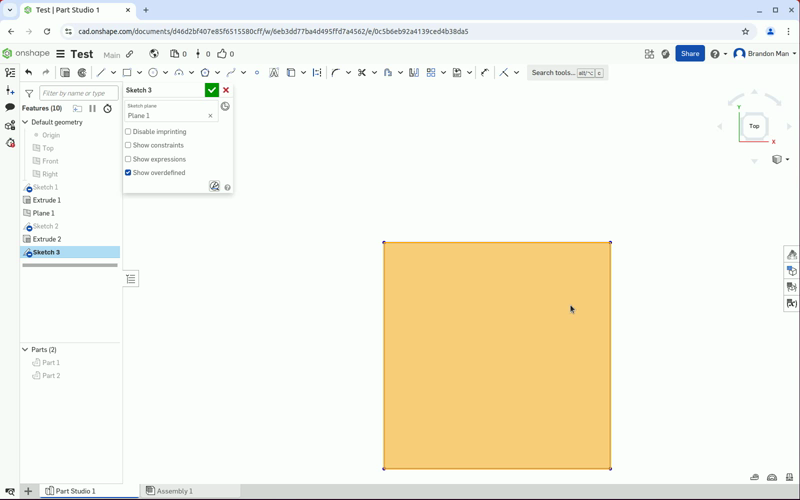
scroll(-6)
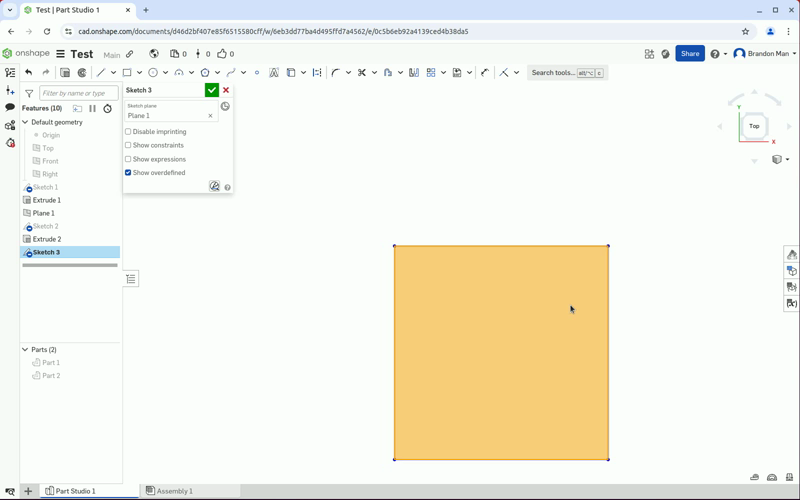
scroll(-6)
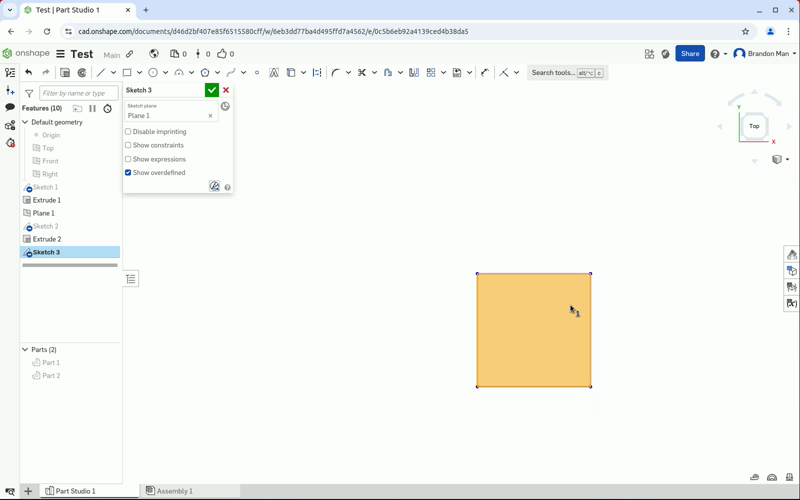
scroll(-6)
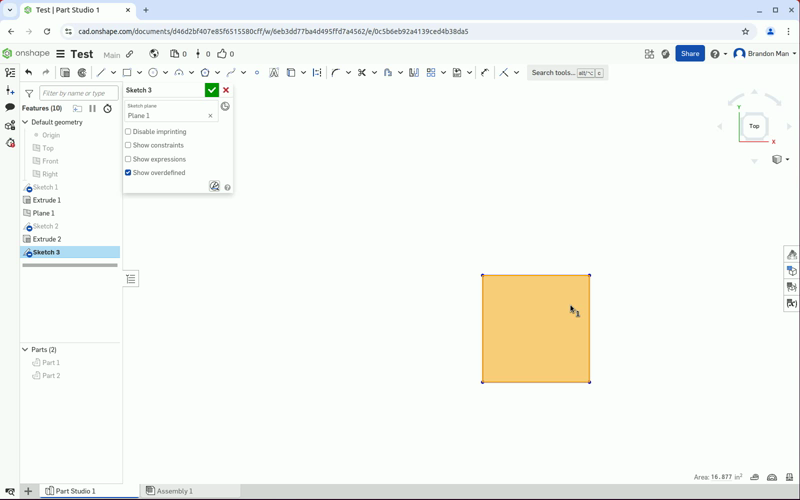
scroll(-6)
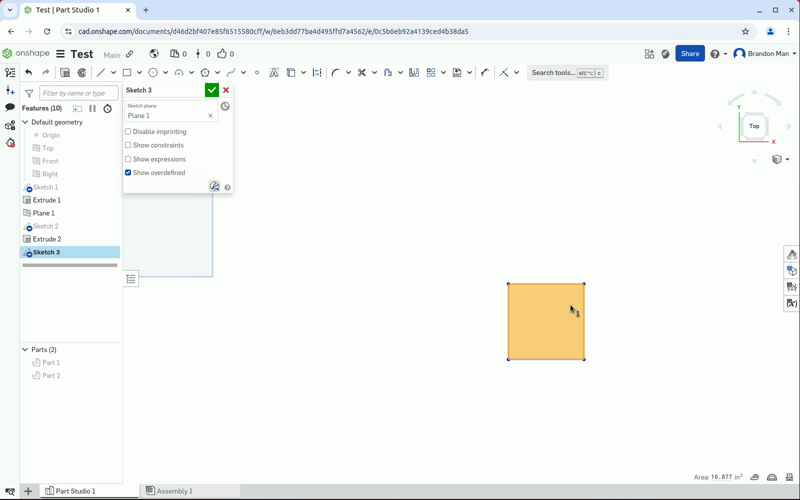
scroll(-6)
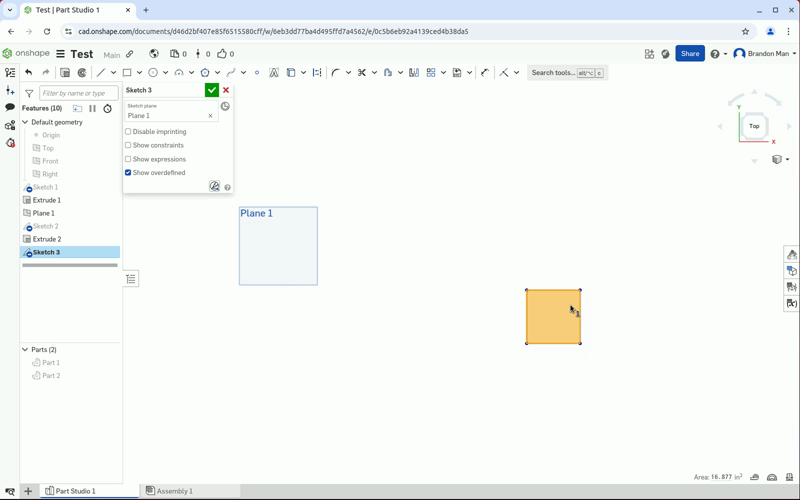
scroll(-6)
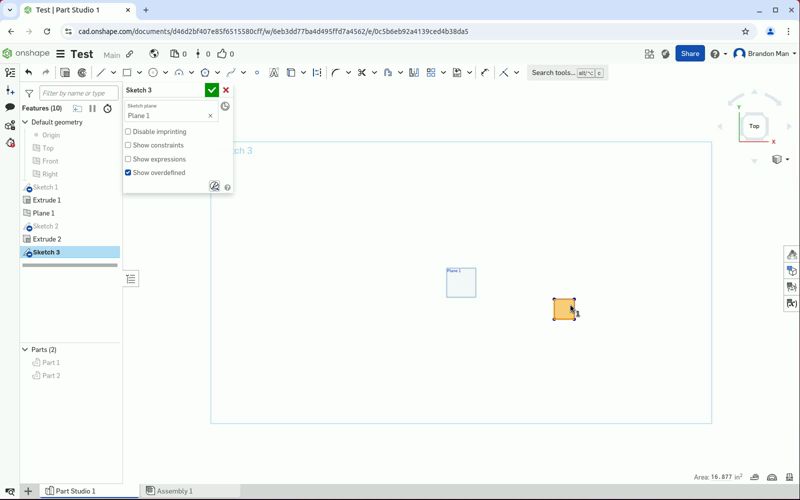
mouse_move(73, 352)
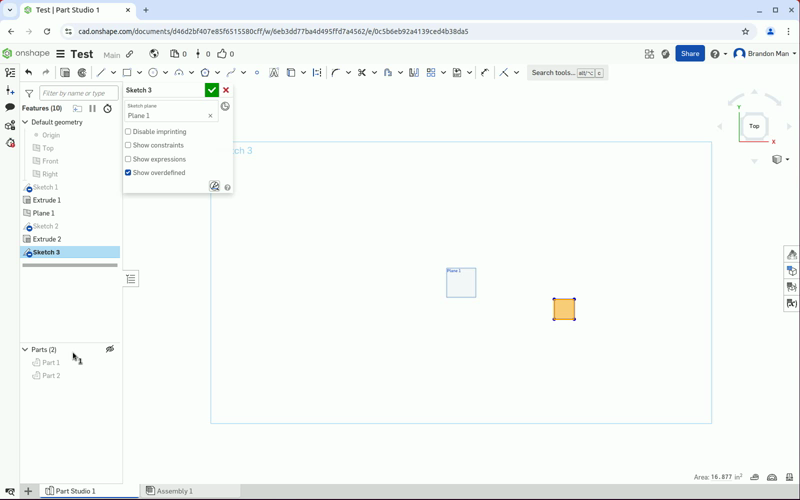
key(shift+y)
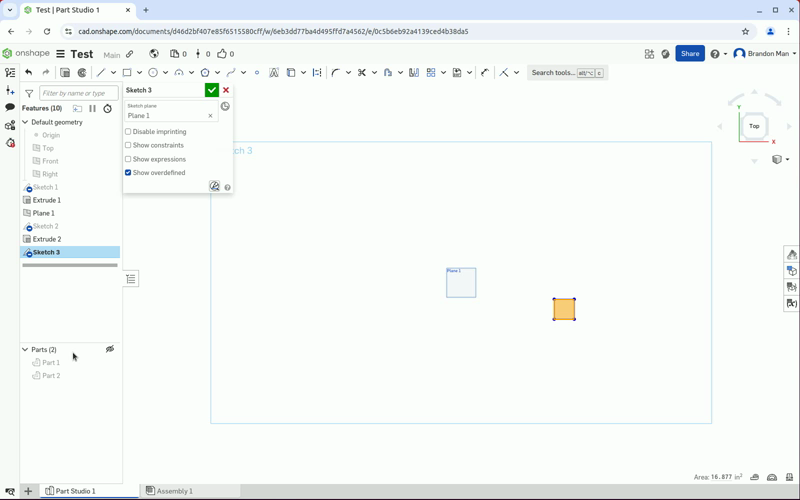
key(shift+e)
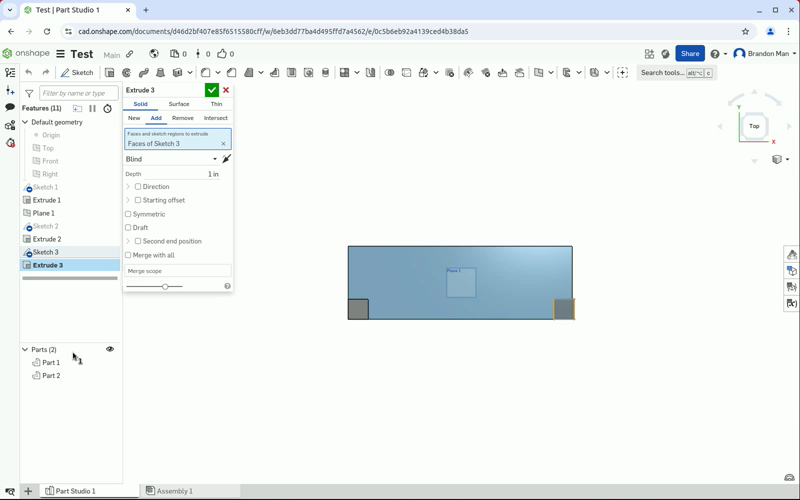
mouse_move(143, 106)
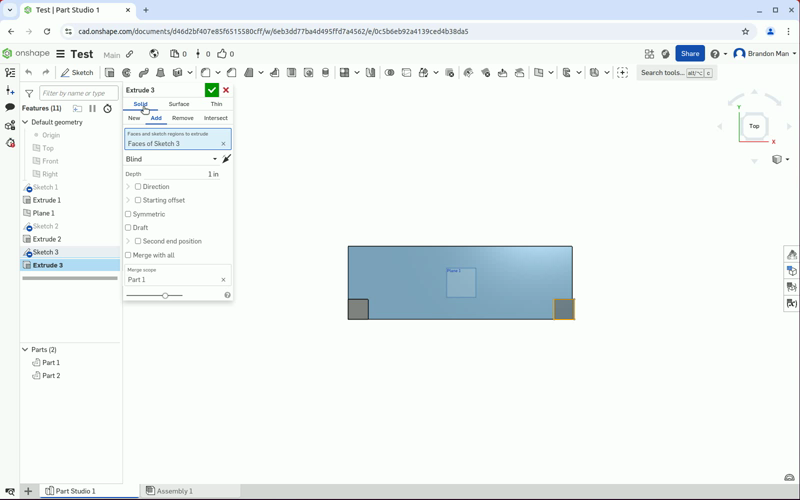
click(143, 106)
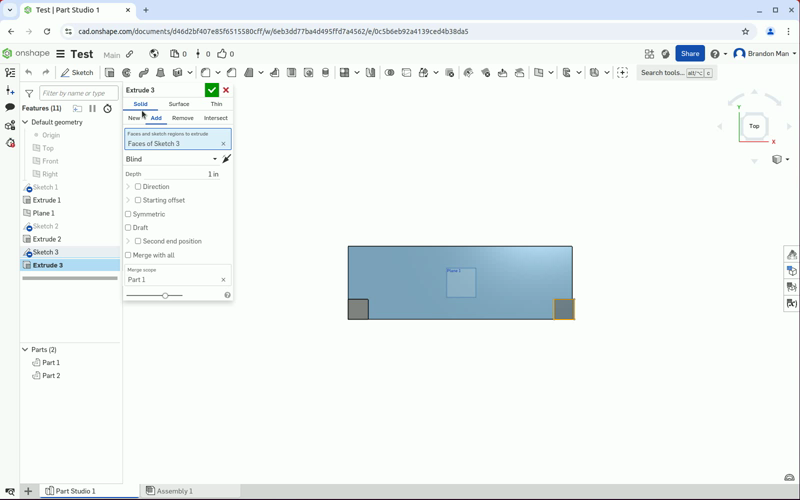
mouse_move(137, 120)
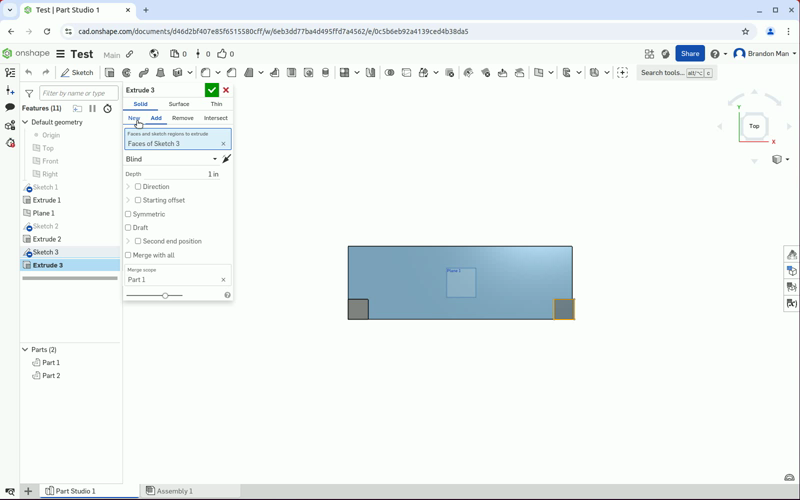
click(137, 120)
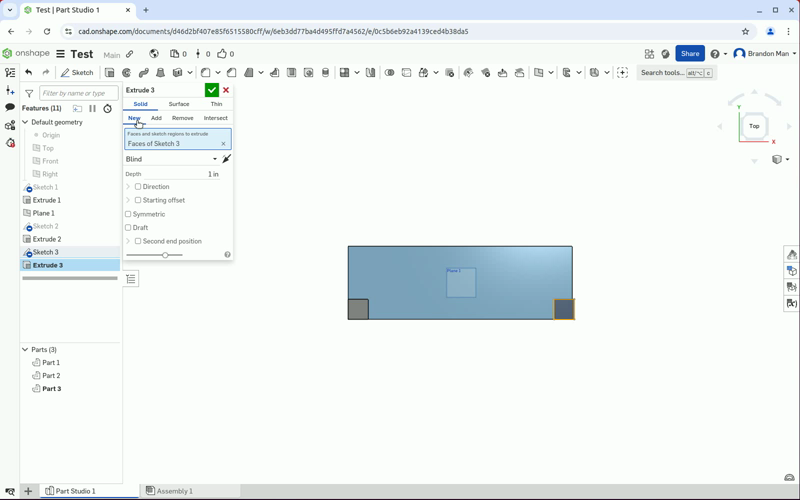
key(tab, 4)
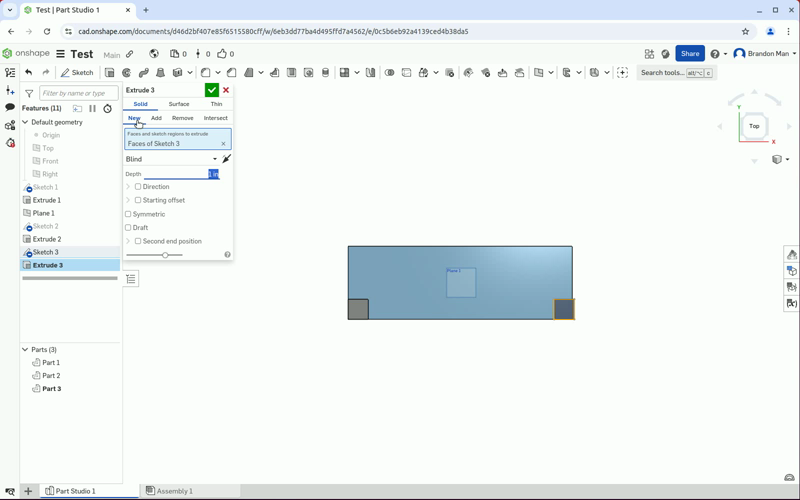
text(3.851)
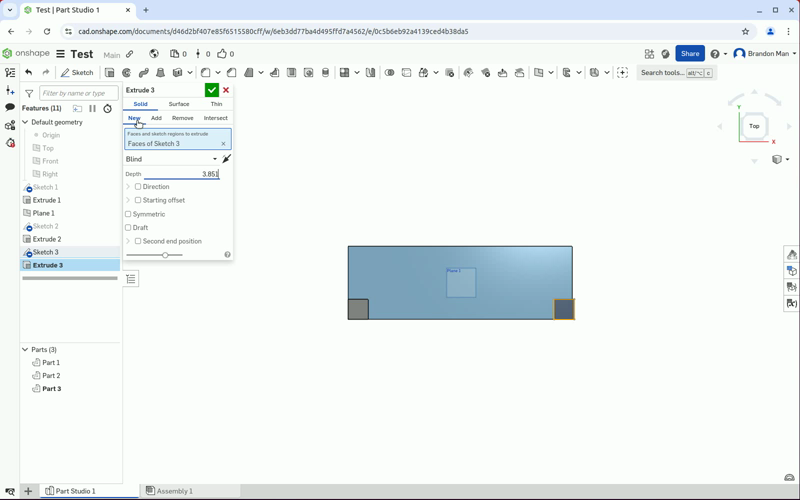
key(enter)
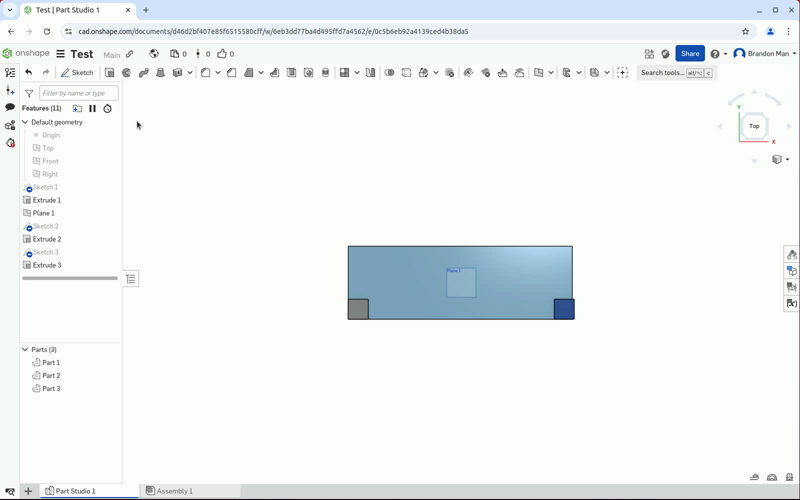
key(shift+h)
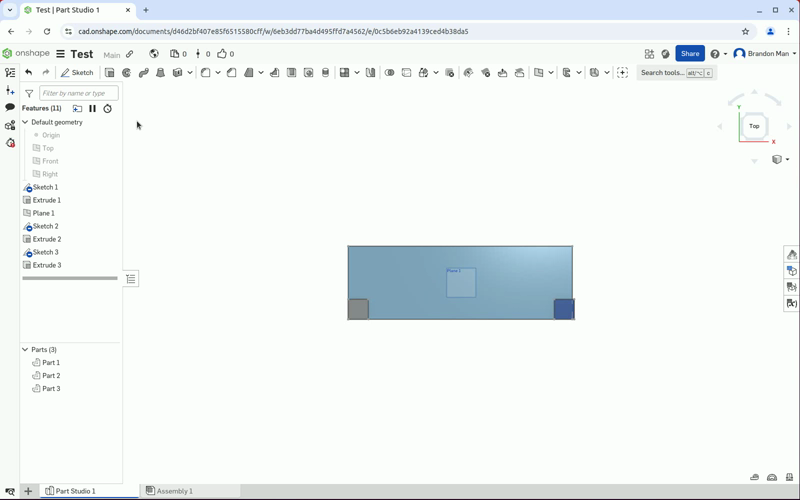
key(shift+h)
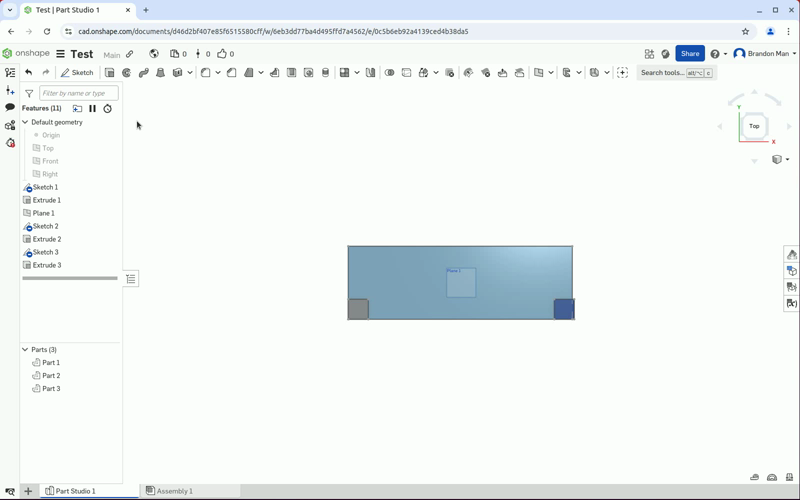
key(shift+7)
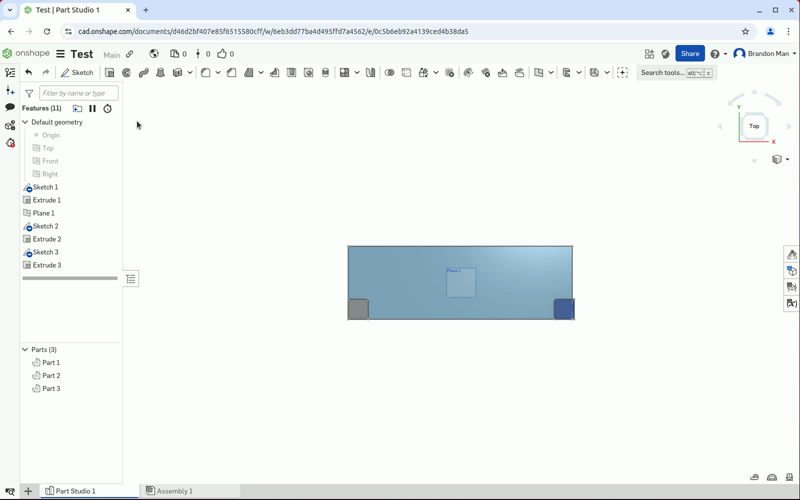
key(up, 3)
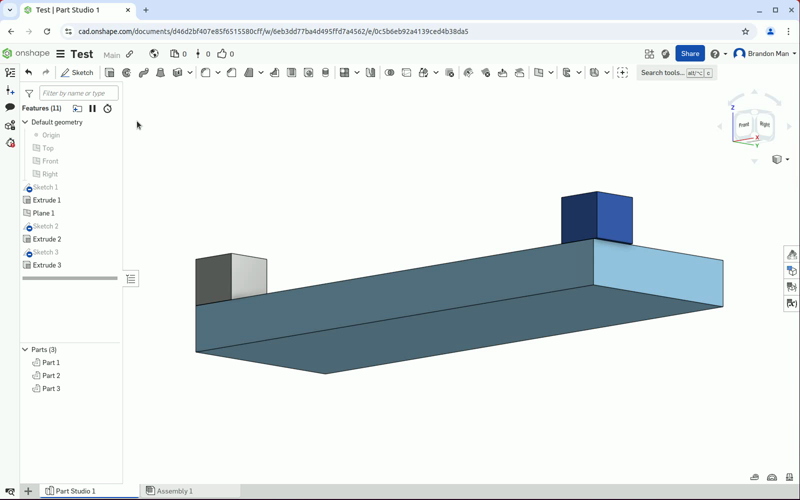
key(left, 3)
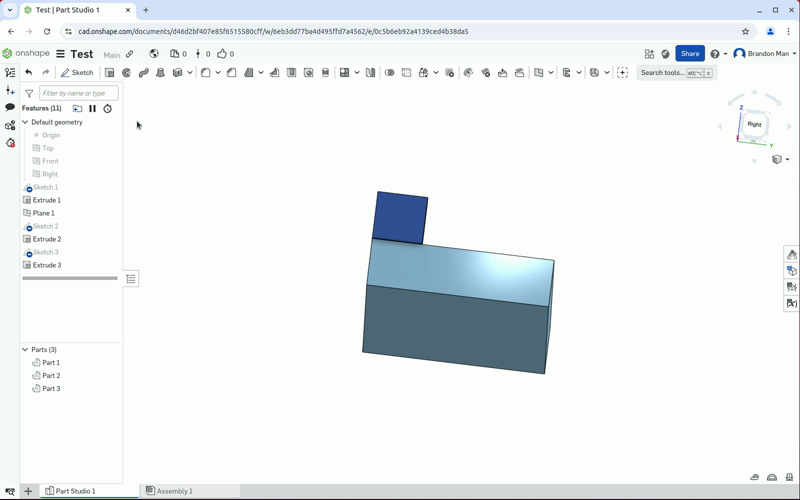
key(right, 3)
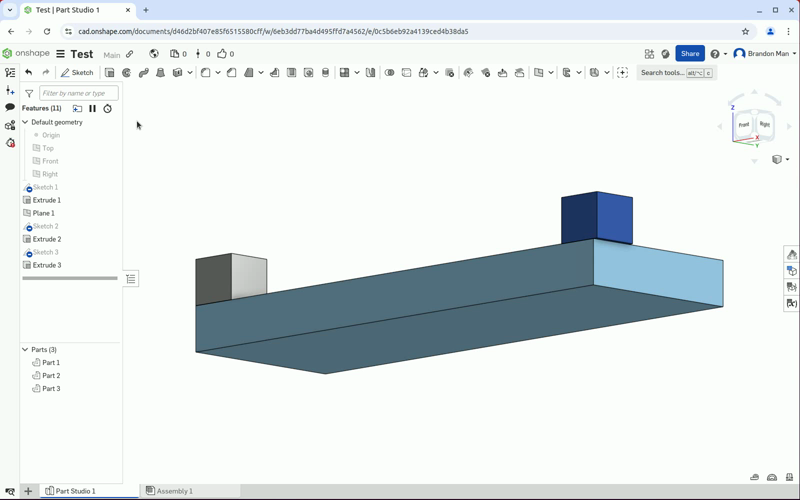
key(down, 3)
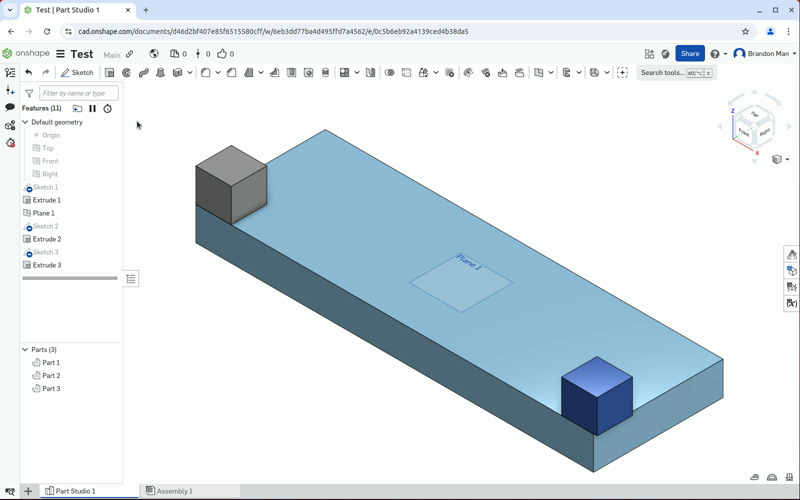
mouse_move(73, 189)
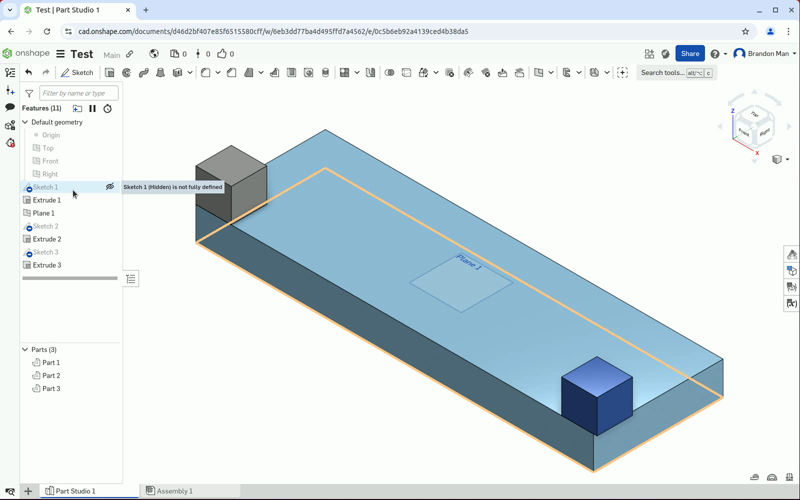
click(73, 189)